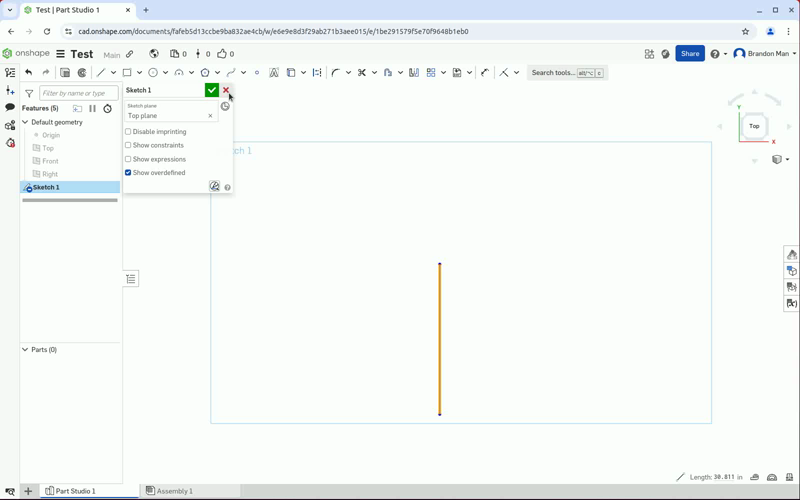
key(shift+h)
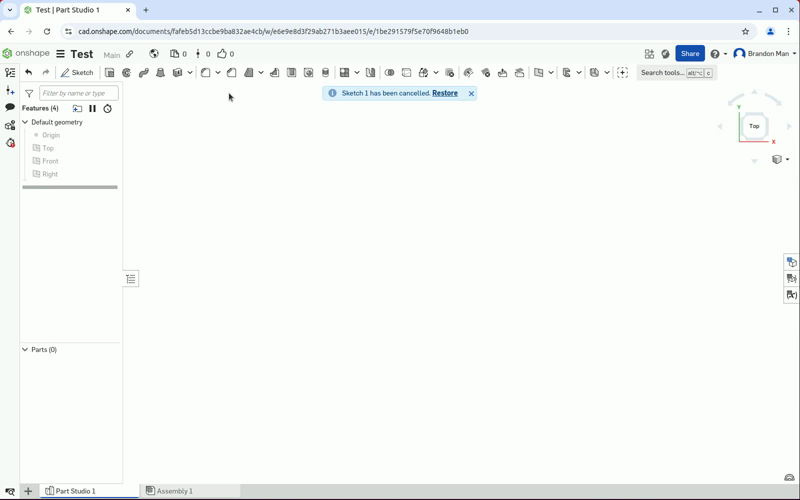
mouse_move(73, 352)
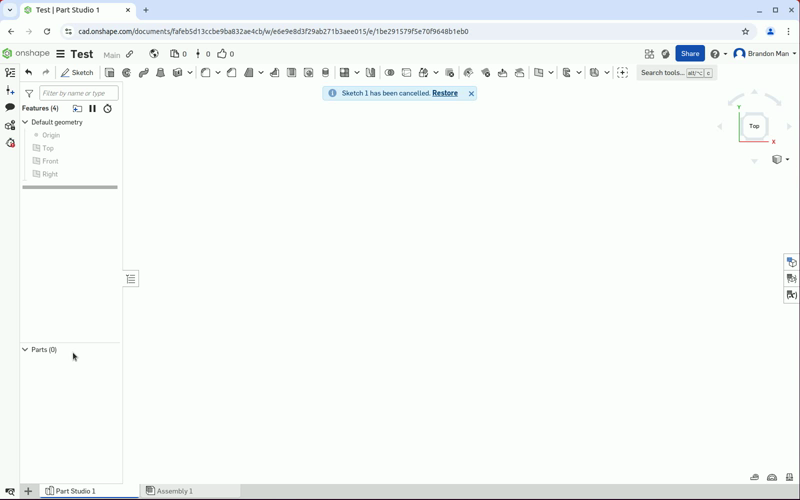
key(y)
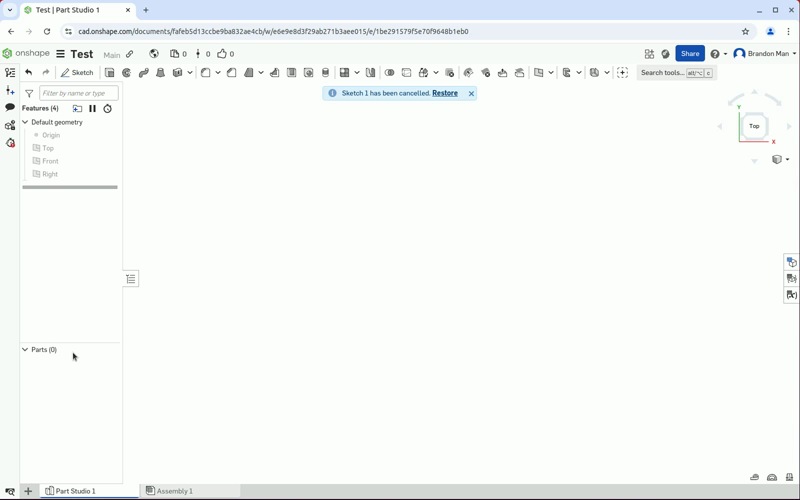
key(shift+p)
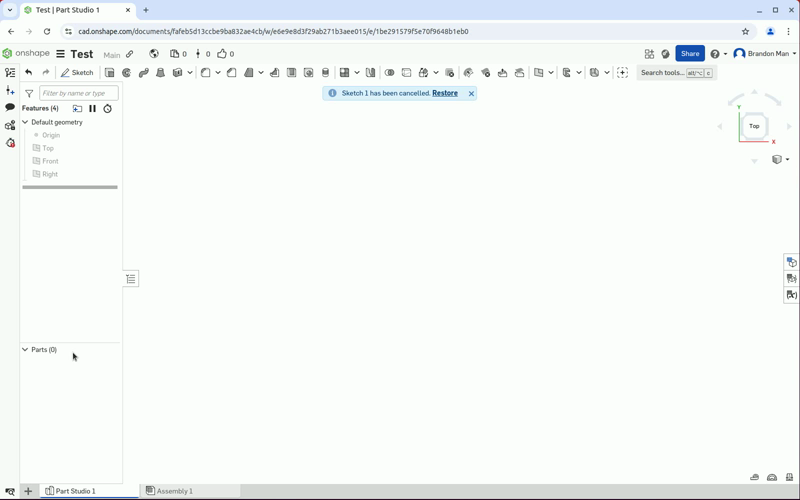
key(space)
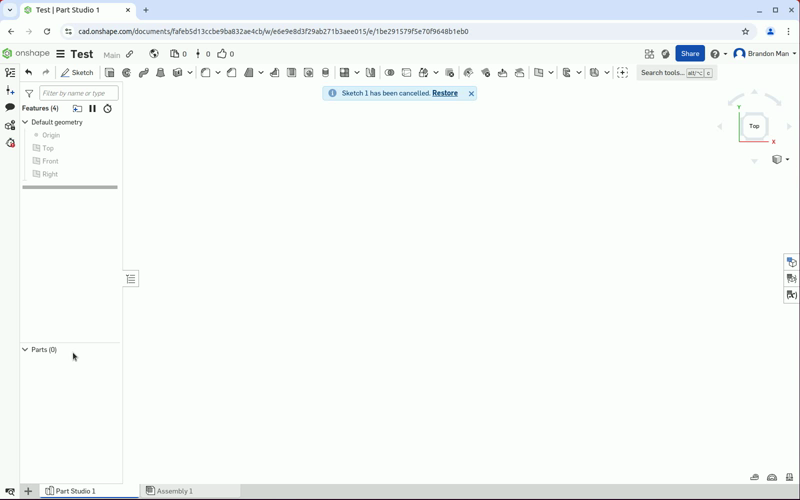
key_down(shift)
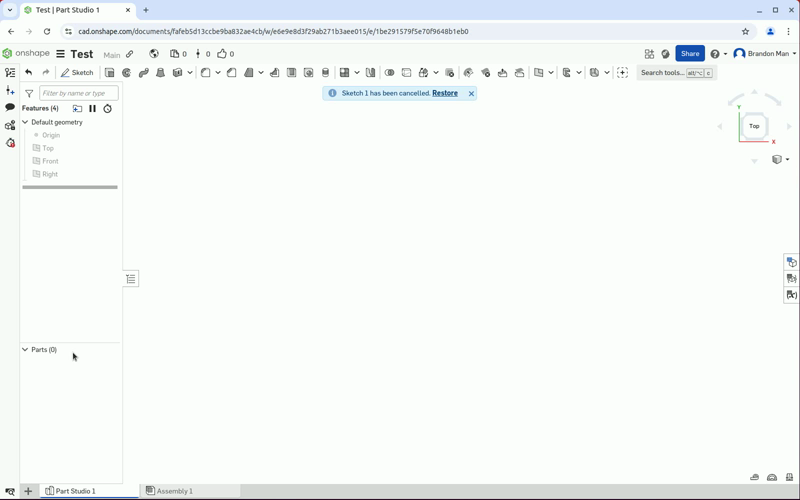
key(up)
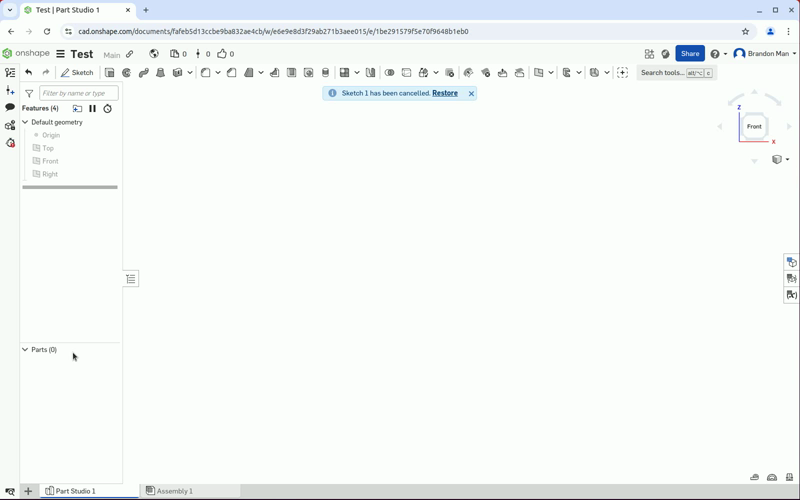
key_up(shift)
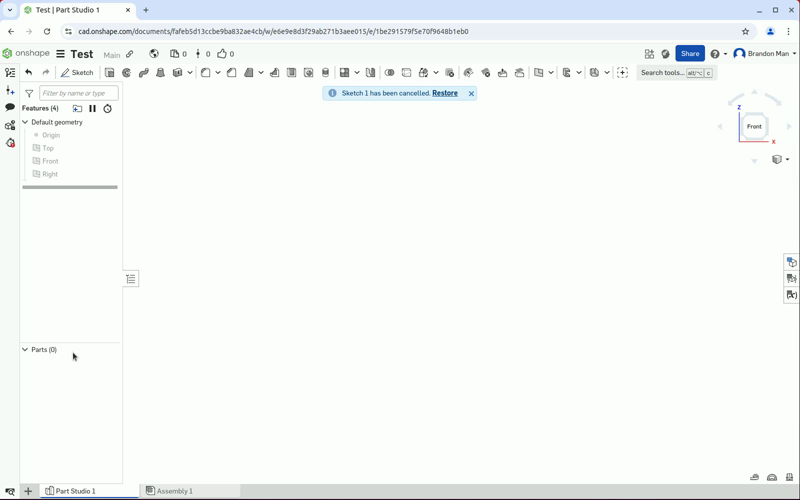
mouse_move(73, 352)
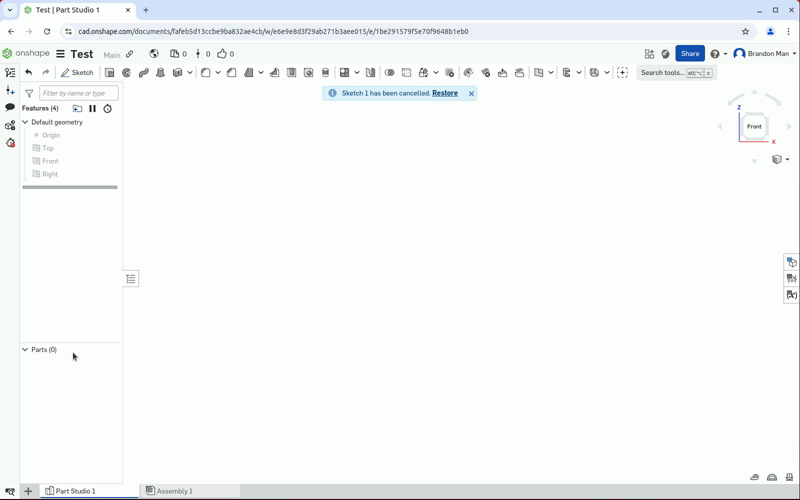
key(shift+y)
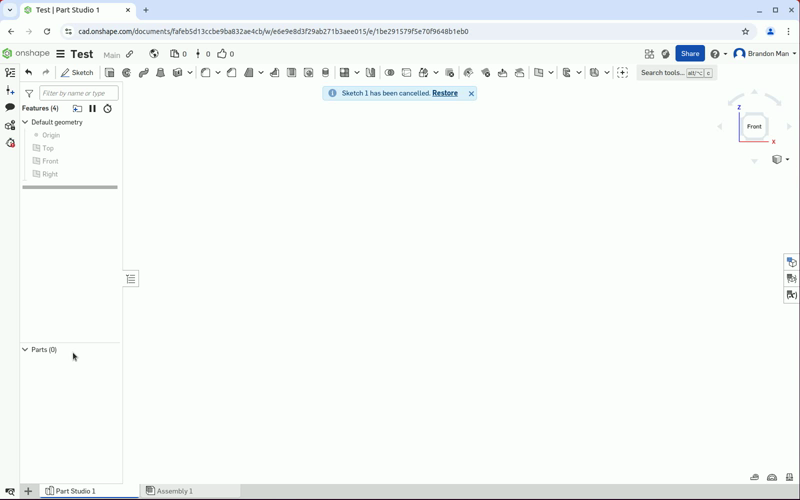
key(shift+s)
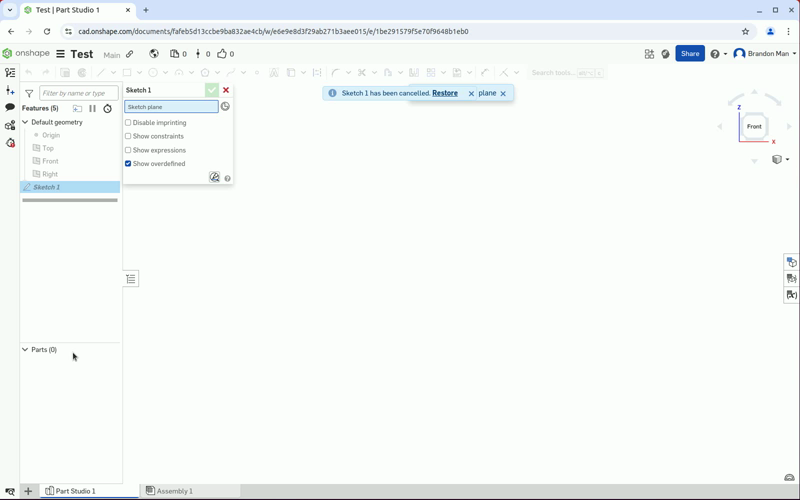
mouse_move(73, 163)
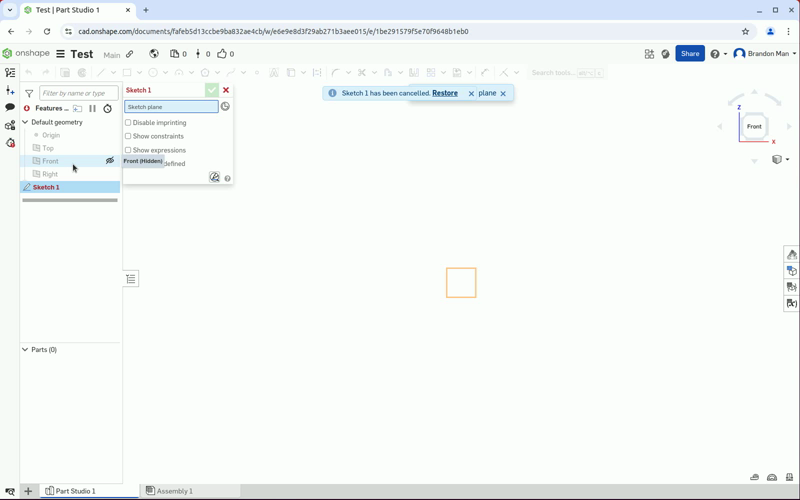
click(73, 163)
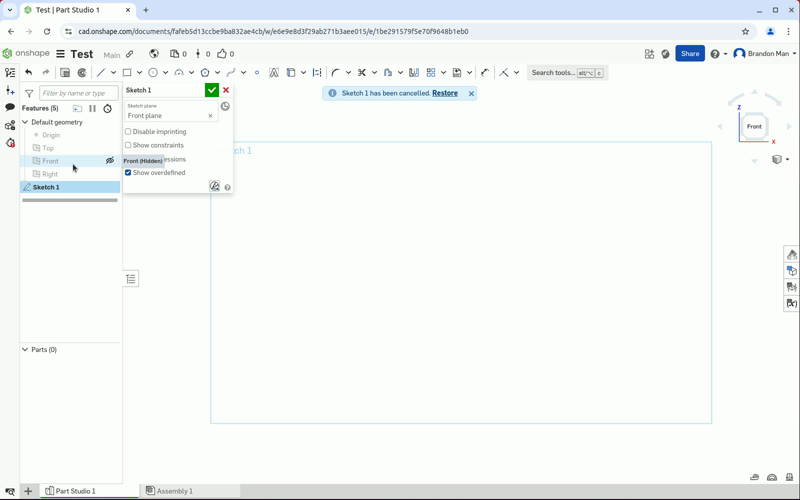
mouse_move(73, 352)
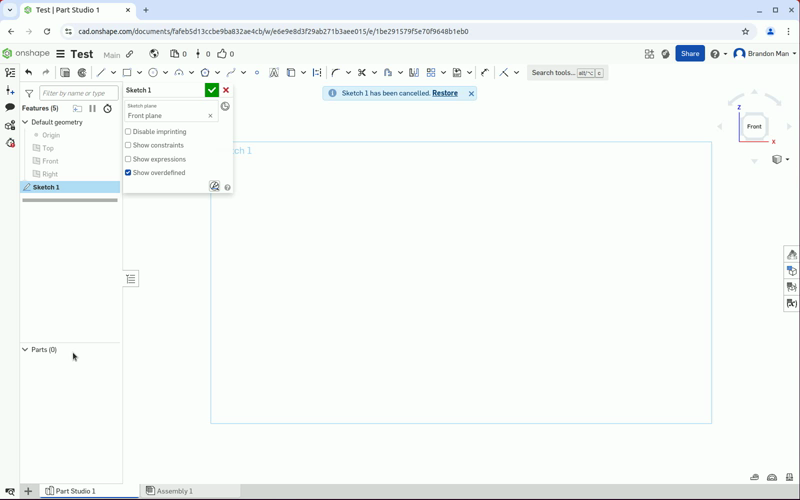
key(y)
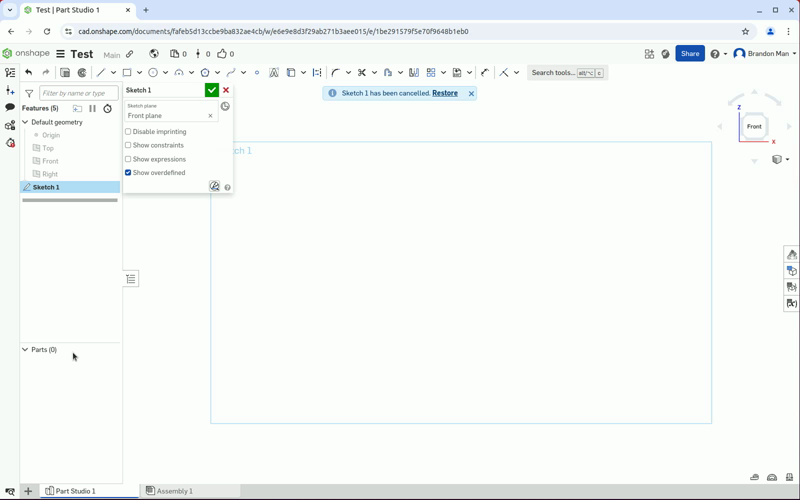
key(c)
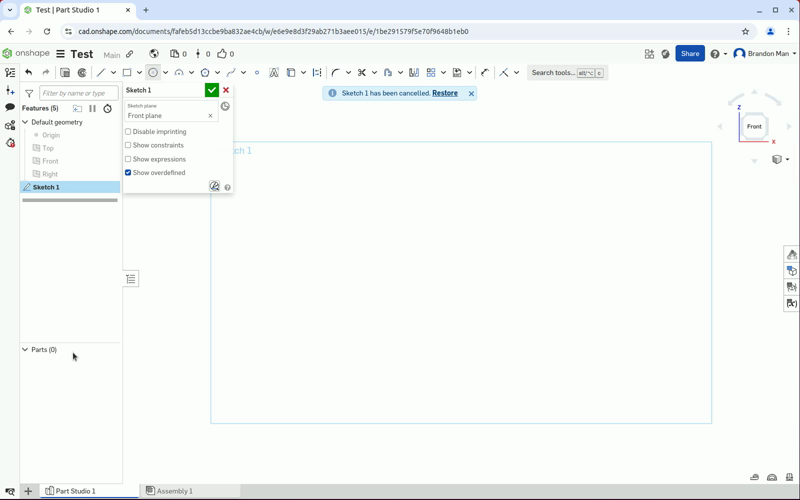
key_down(shift)
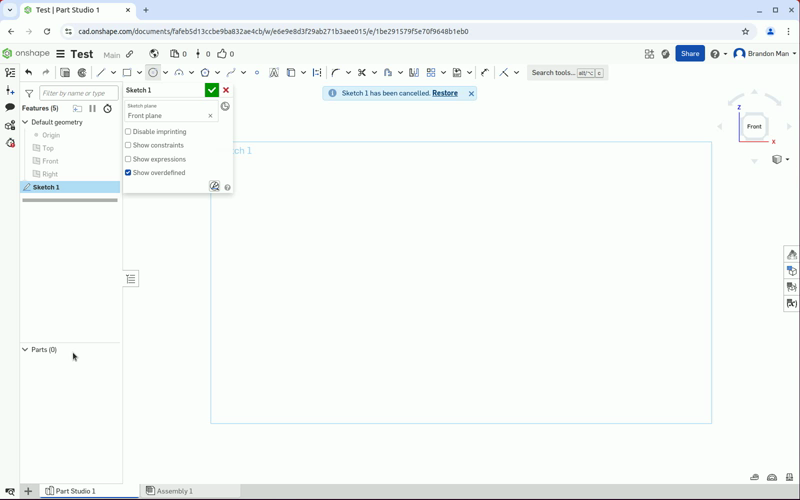
mouse_move(461, 282)
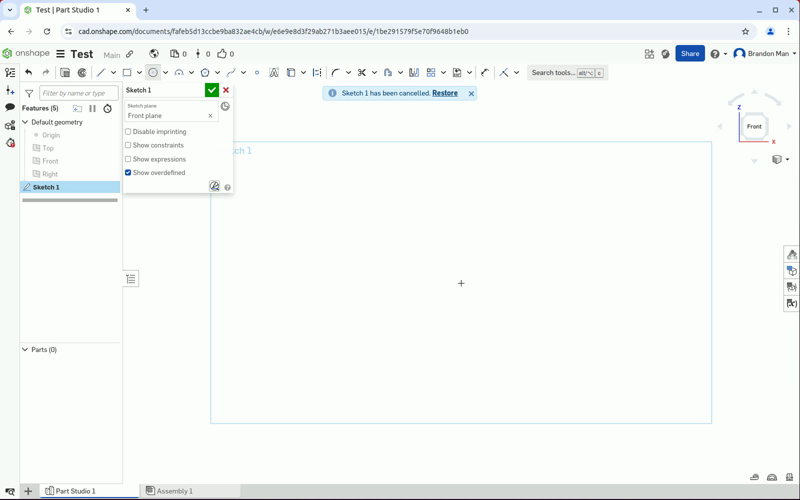
click(461, 282)
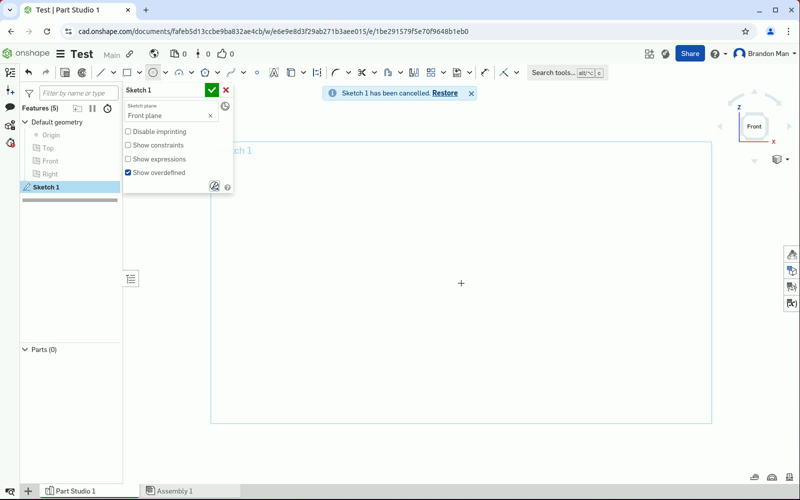
key_up(shift)
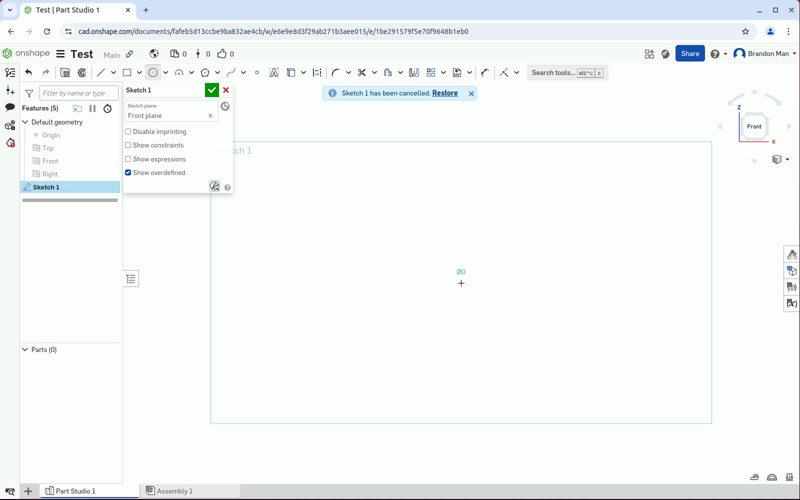
mouse_move(497, 282)
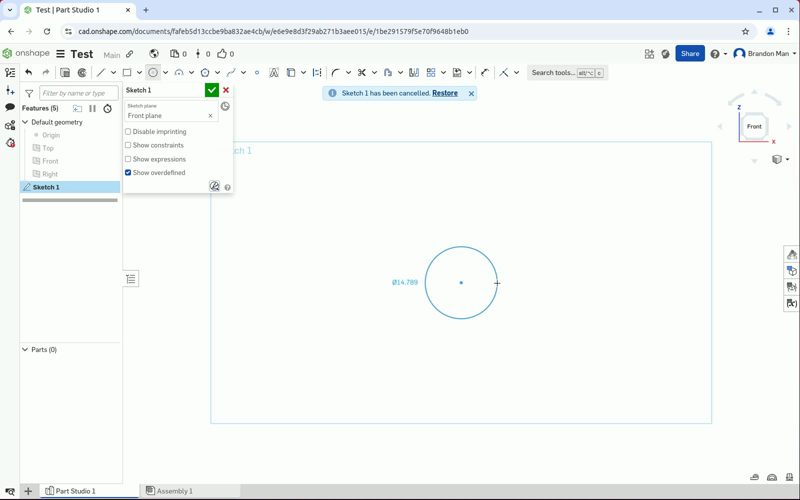
click(497, 282)
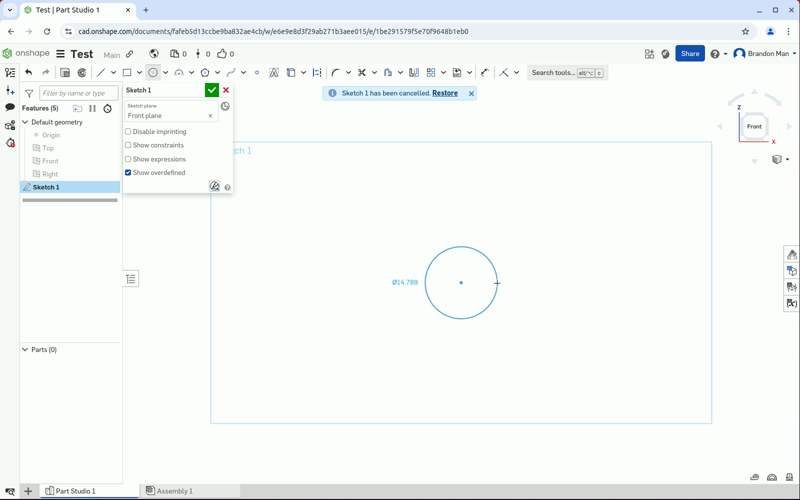
key(esc)
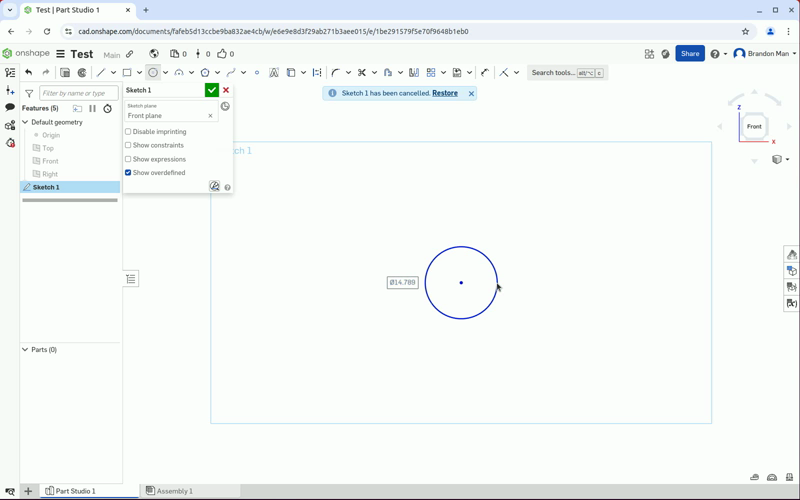
key(c)
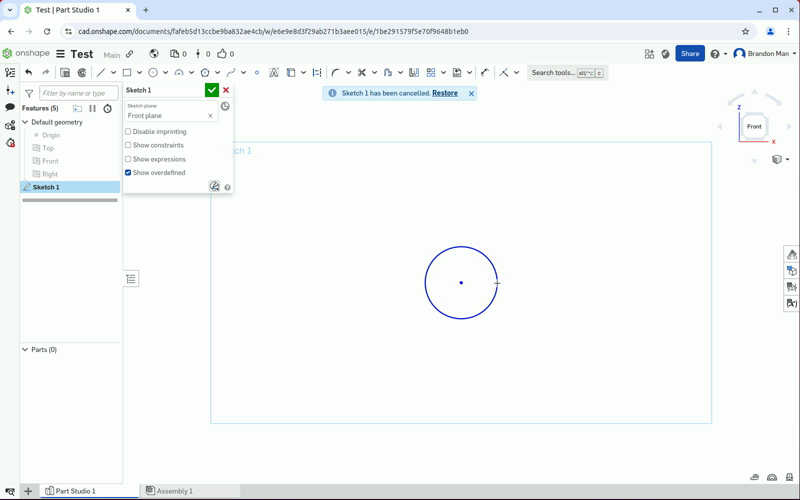
key_down(shift)
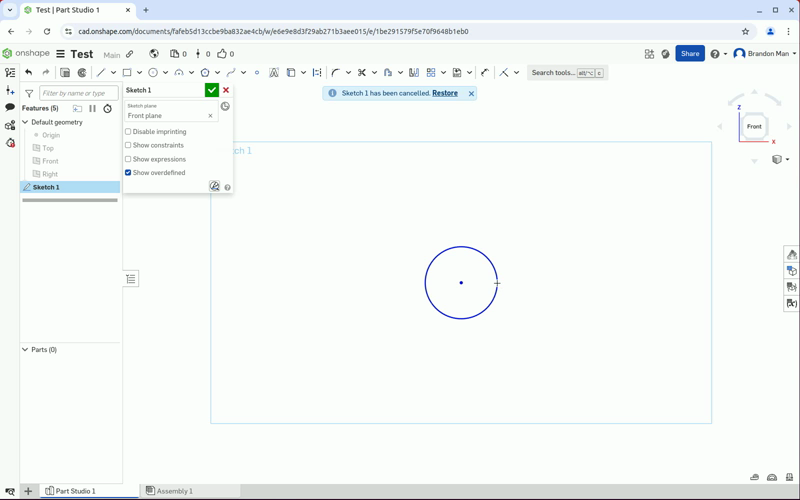
mouse_move(461, 282)
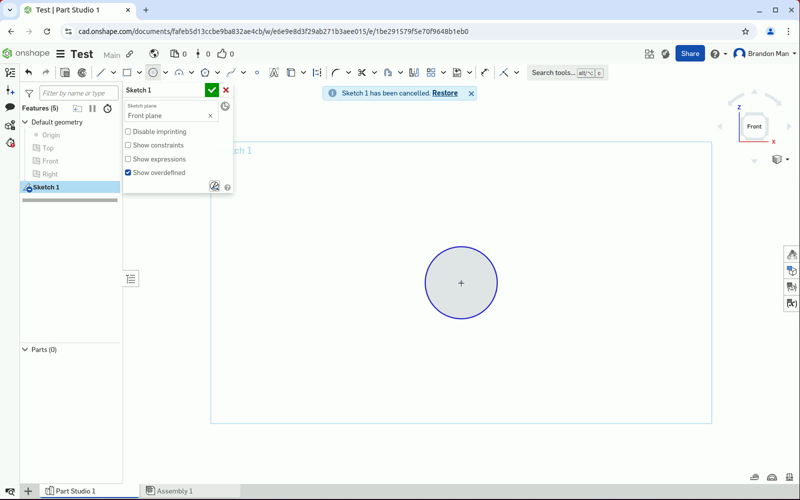
click(461, 282)
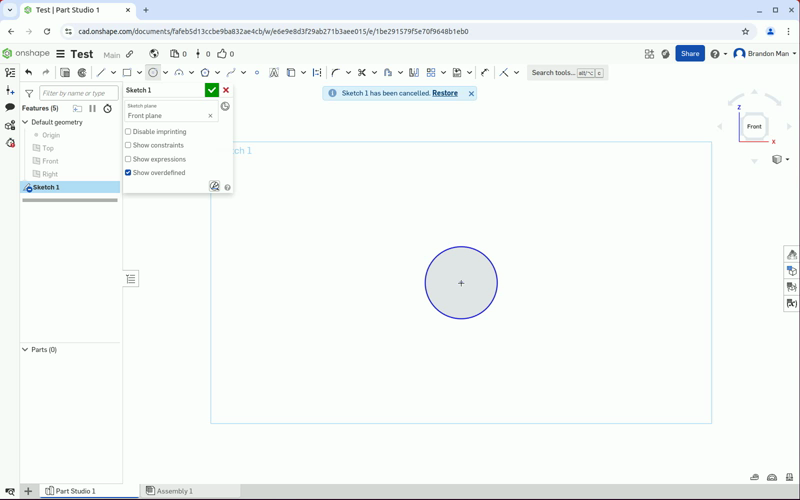
key_up(shift)
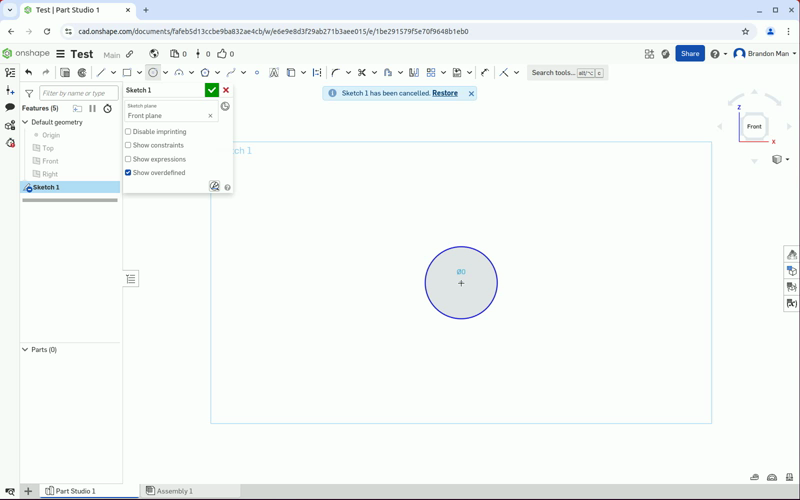
mouse_move(479, 282)
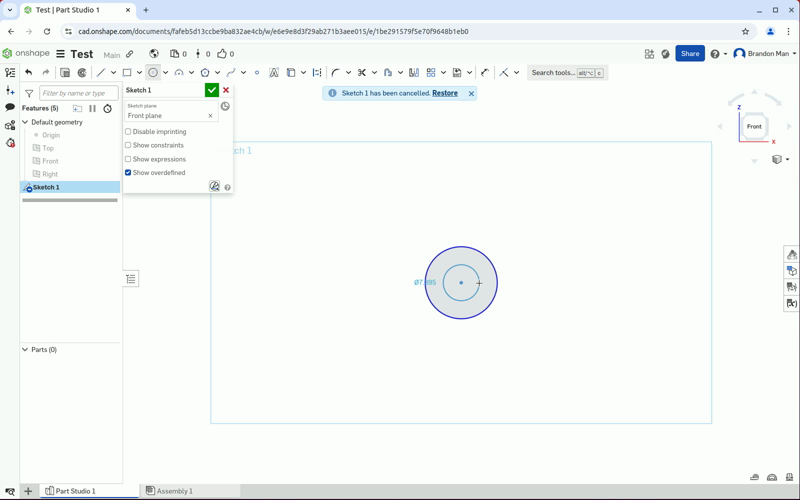
click(479, 282)
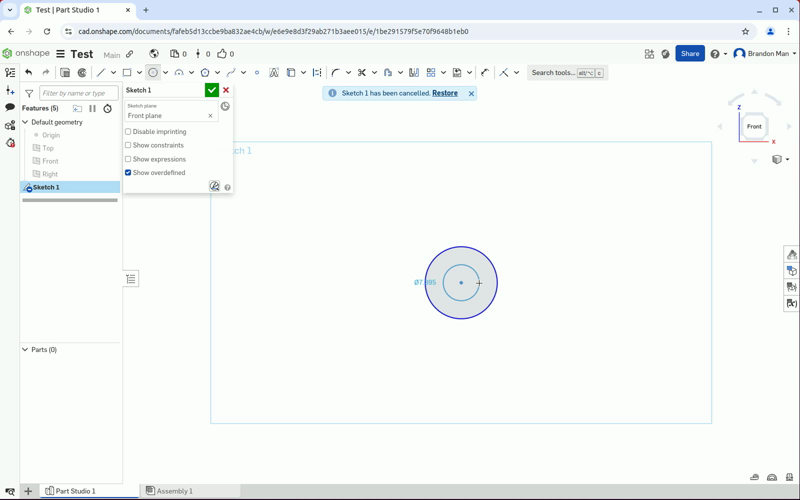
key(esc)
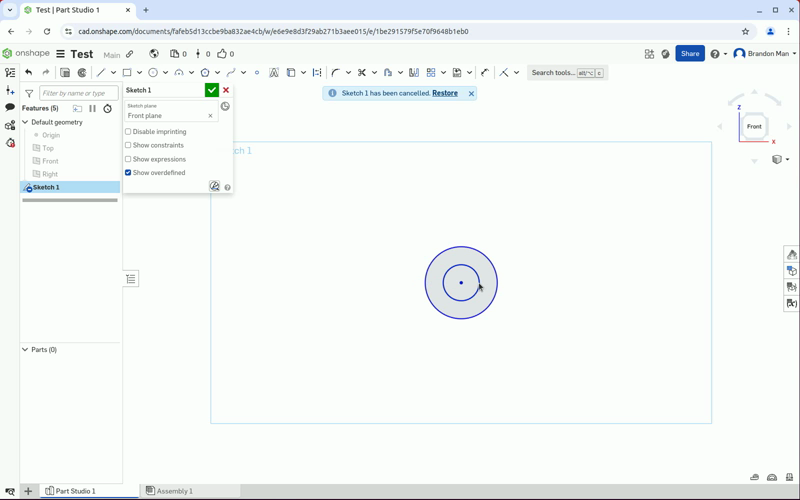
mouse_move(454, 312)
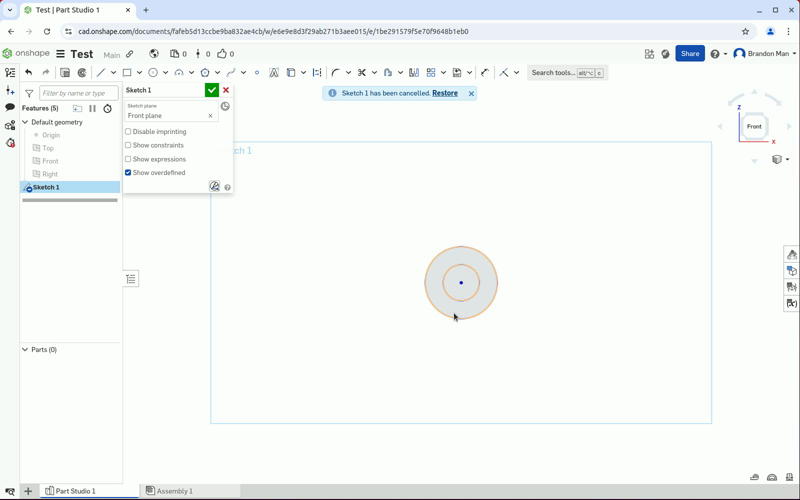
click(454, 312)
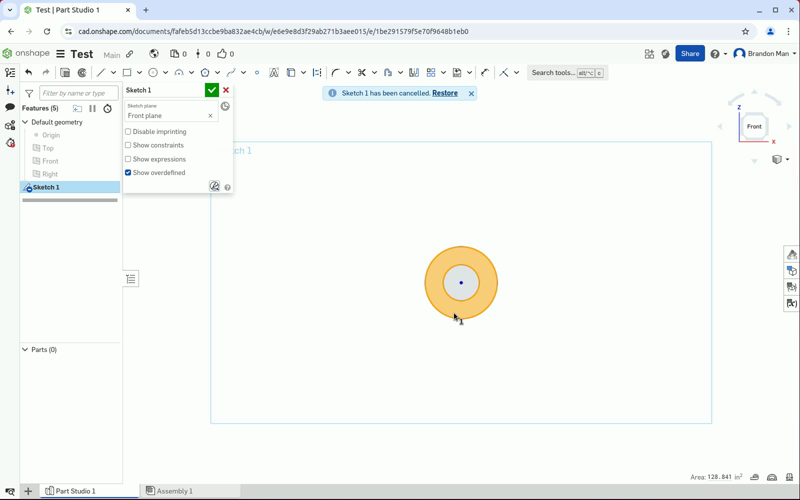
mouse_move(73, 352)
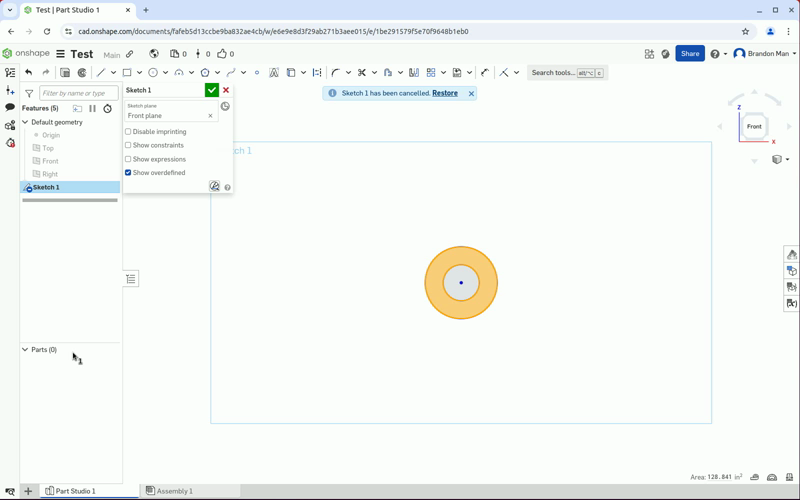
key(shift+y)
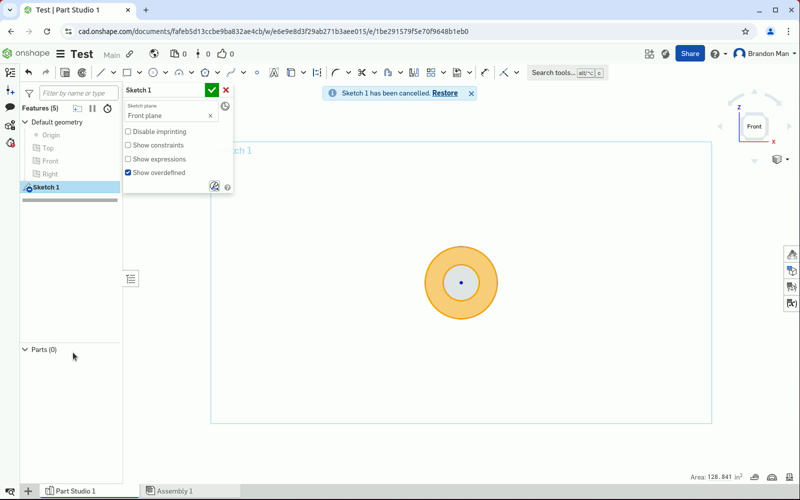
key(shift+e)
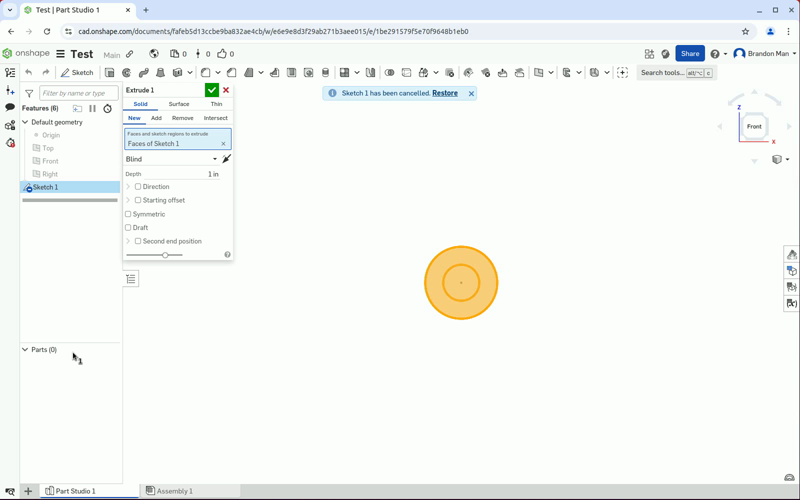
mouse_move(143, 106)
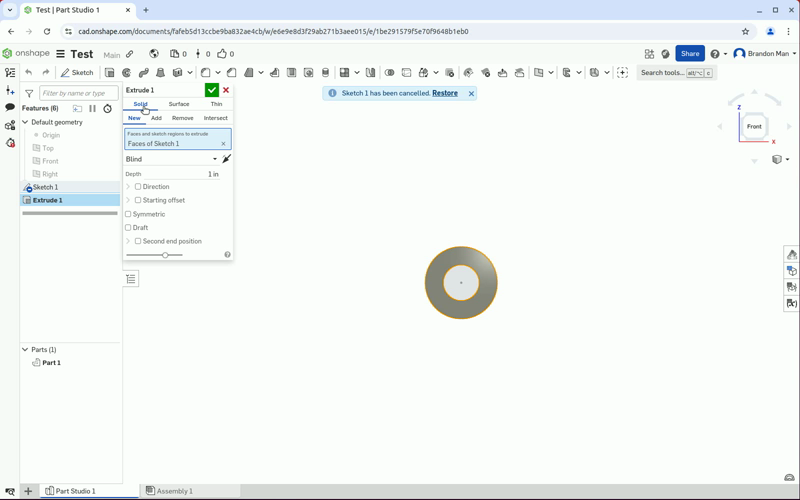
click(143, 106)
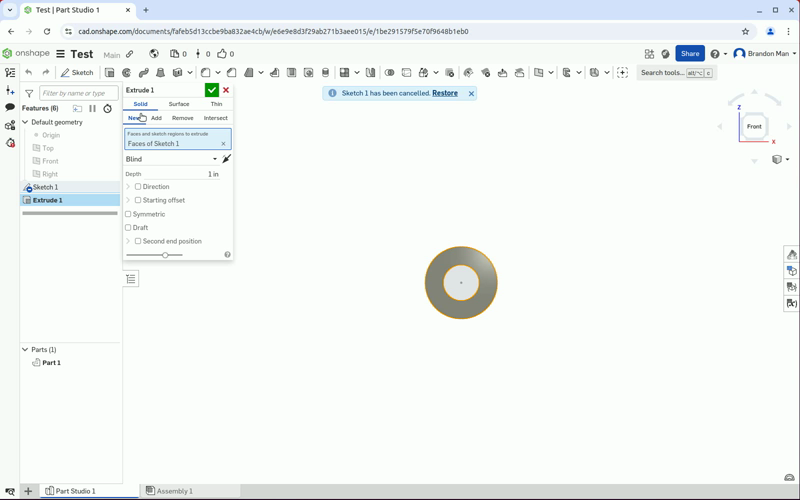
mouse_move(137, 120)
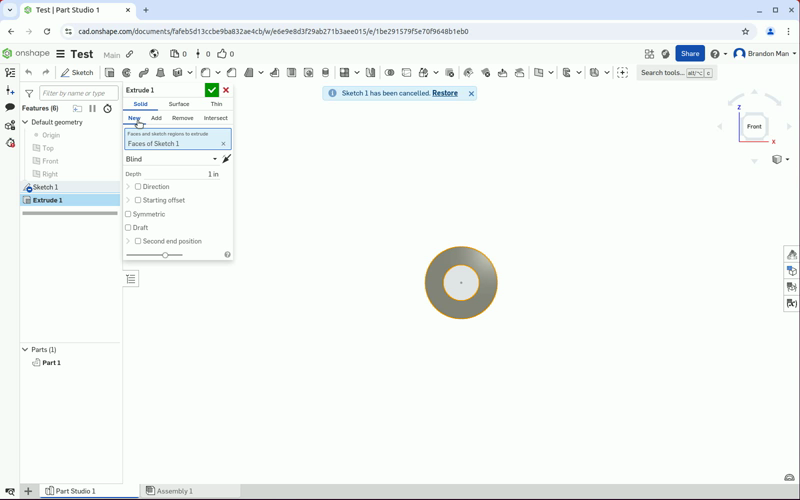
click(137, 120)
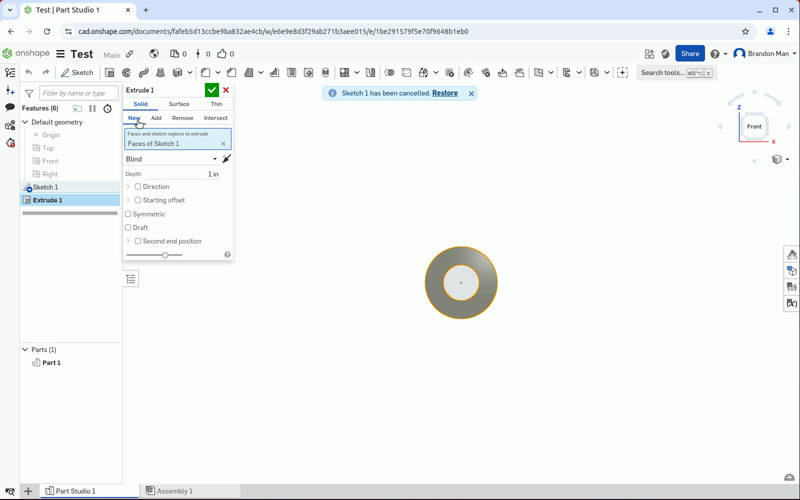
key(tab, 4)
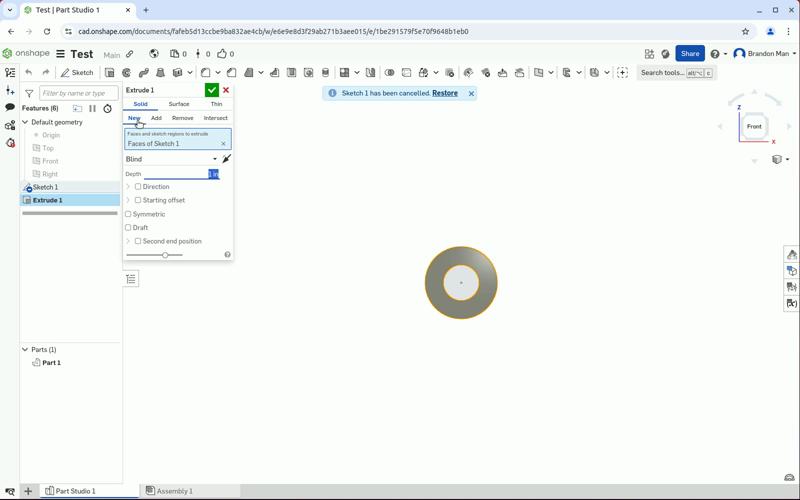
text(3.611)
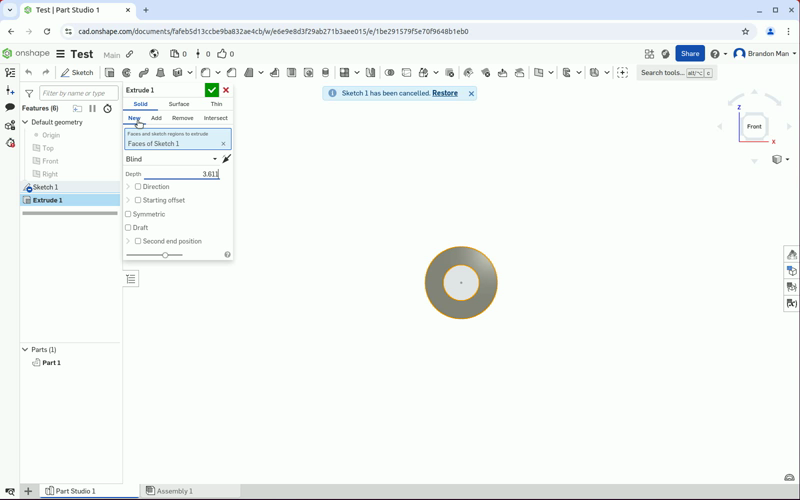
key(enter)
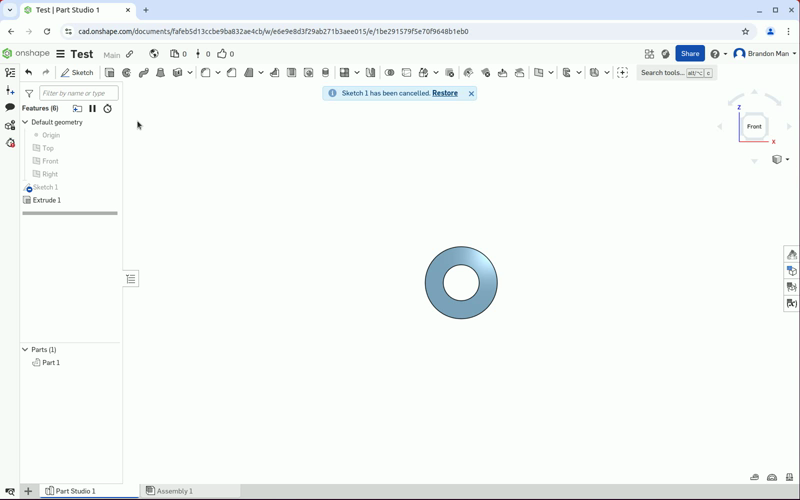
key(shift+h)
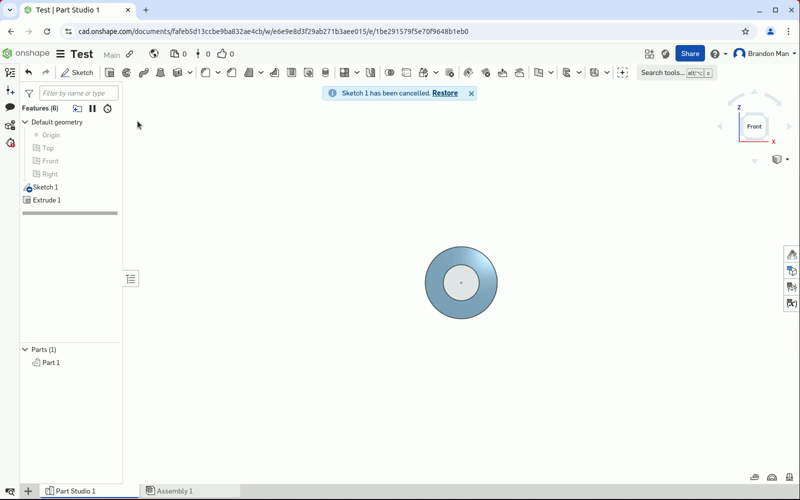
key(shift+h)
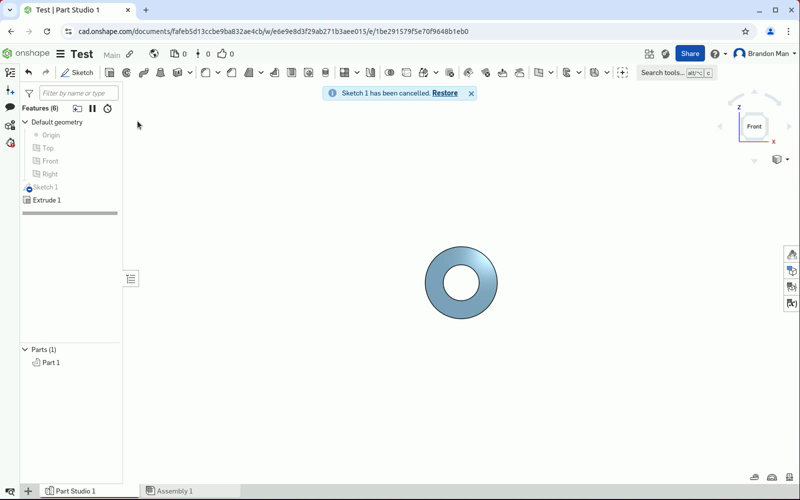
mouse_move(73, 189)
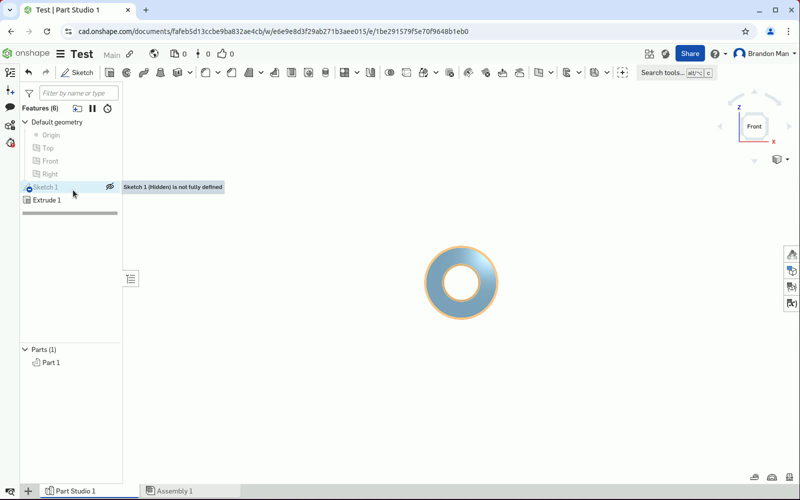
click(73, 189)
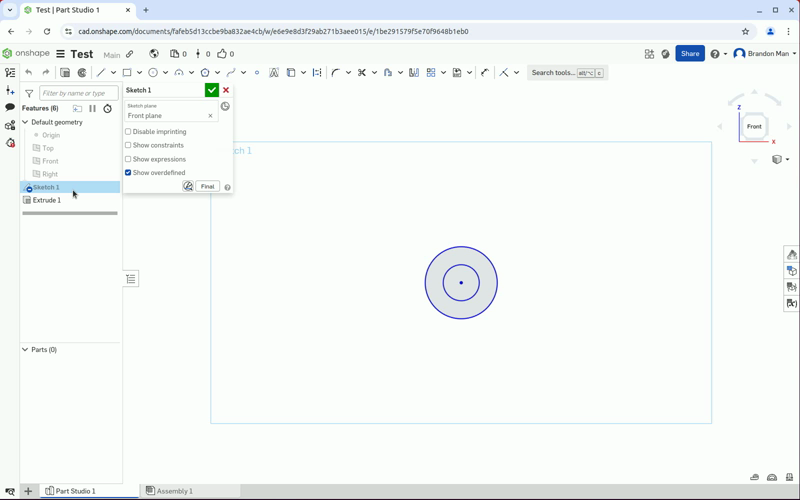
mouse_move(229, 92)
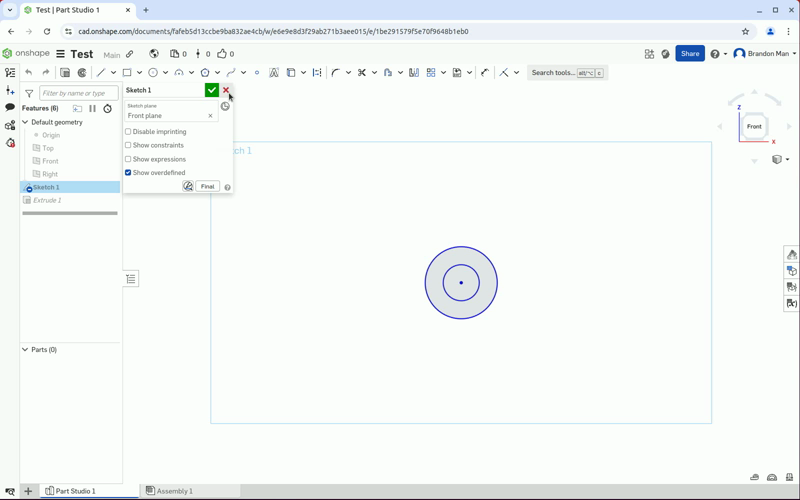
click(229, 92)
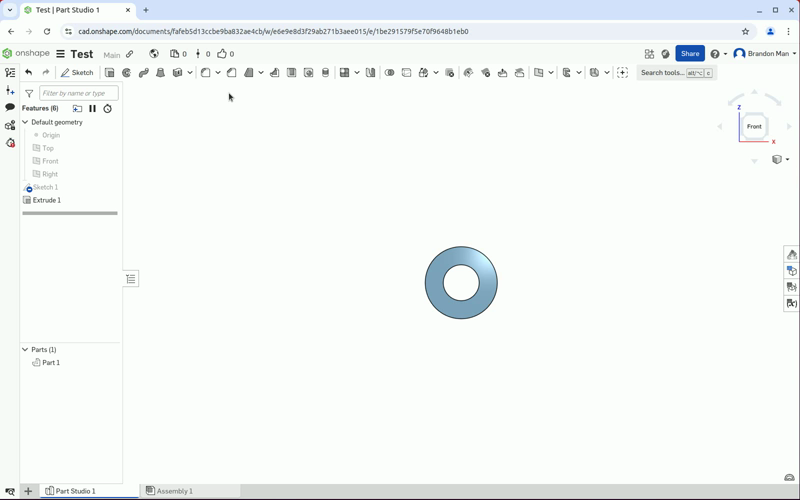
mouse_move(541, 75)
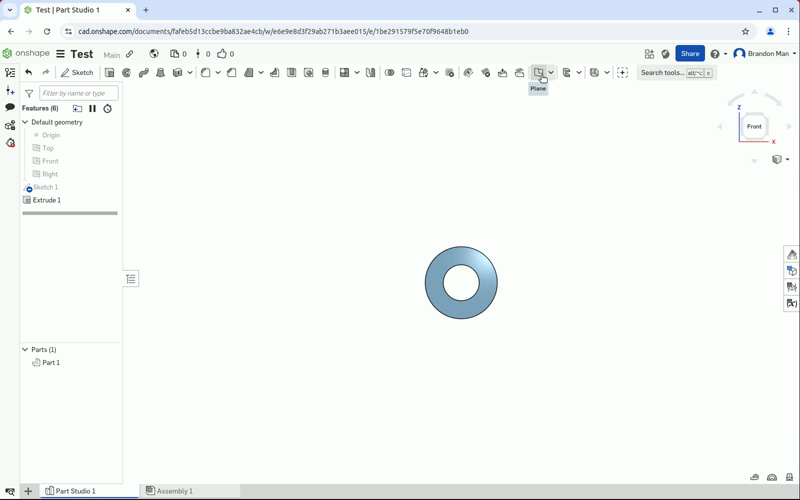
click(541, 75)
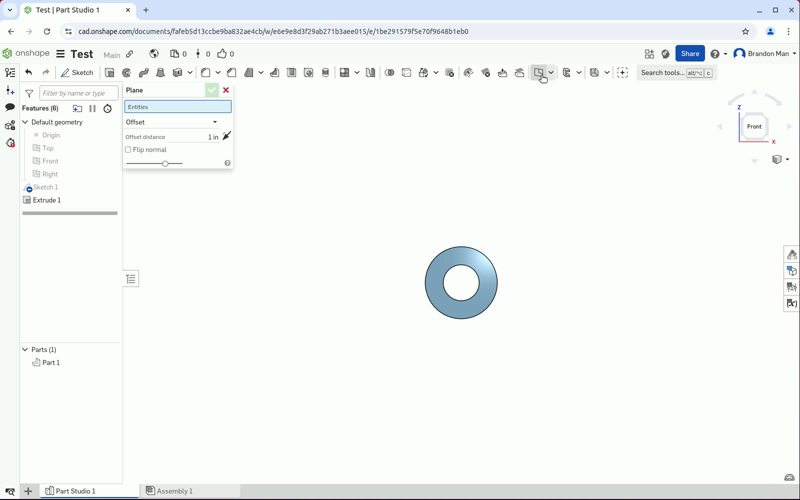
mouse_move(73, 163)
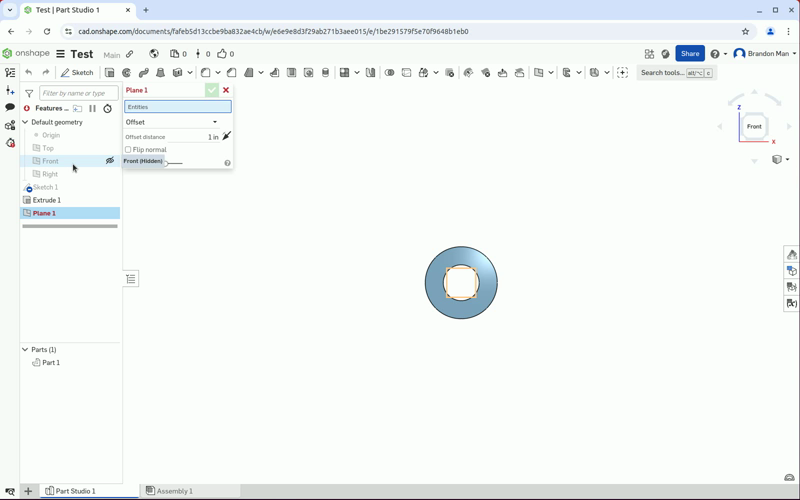
click(73, 163)
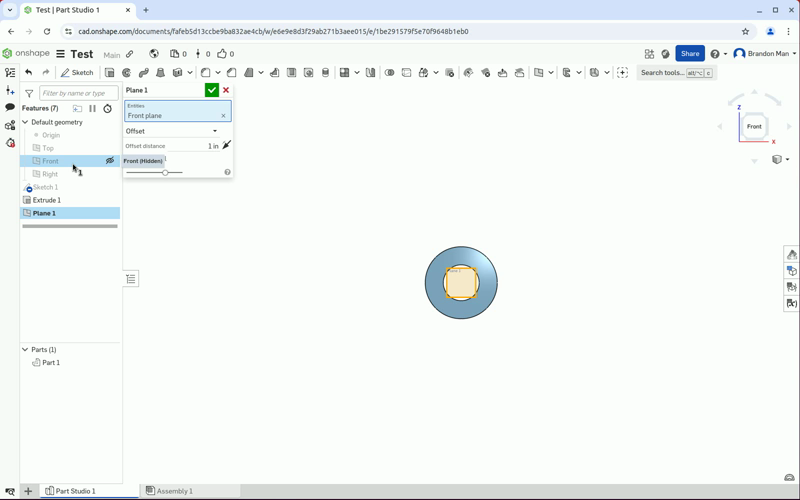
key(tab, 2)
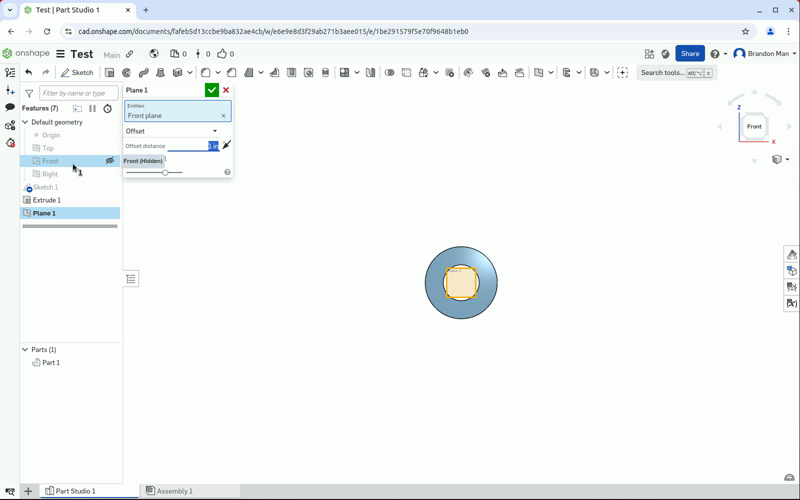
text(3.605)
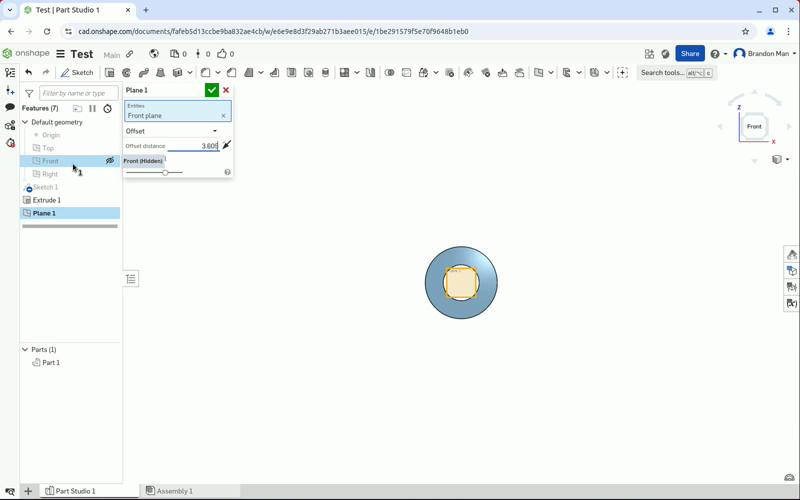
key(enter, 2)
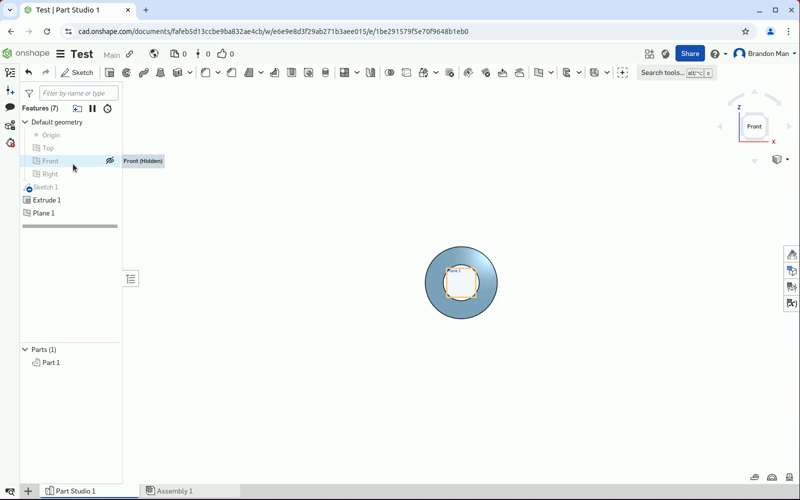
key(shift+s)
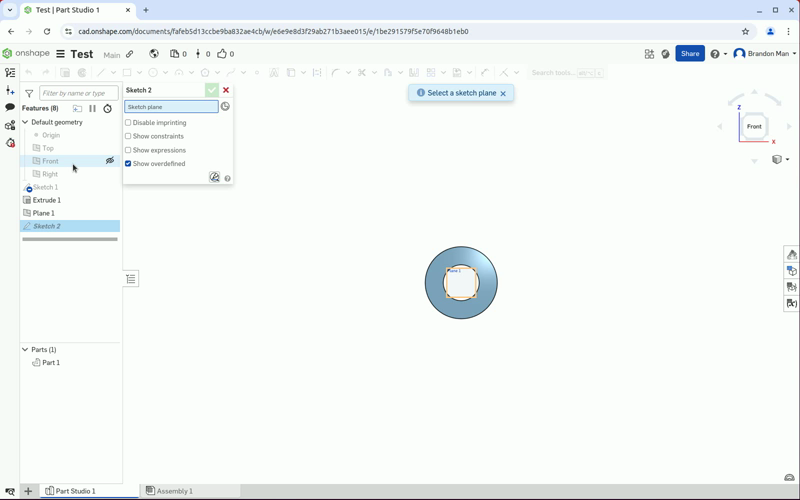
mouse_move(73, 215)
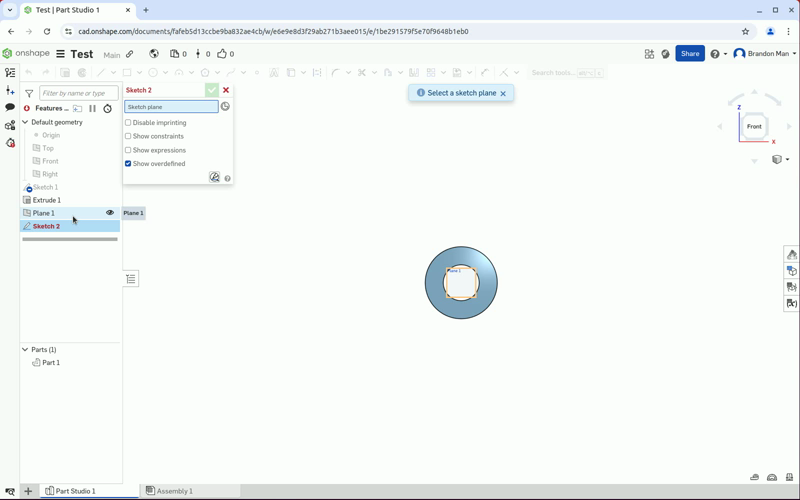
click(73, 215)
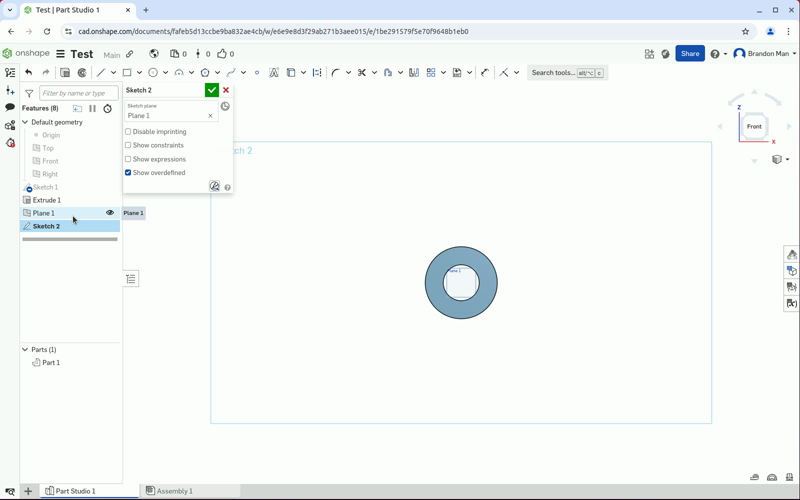
mouse_move(73, 352)
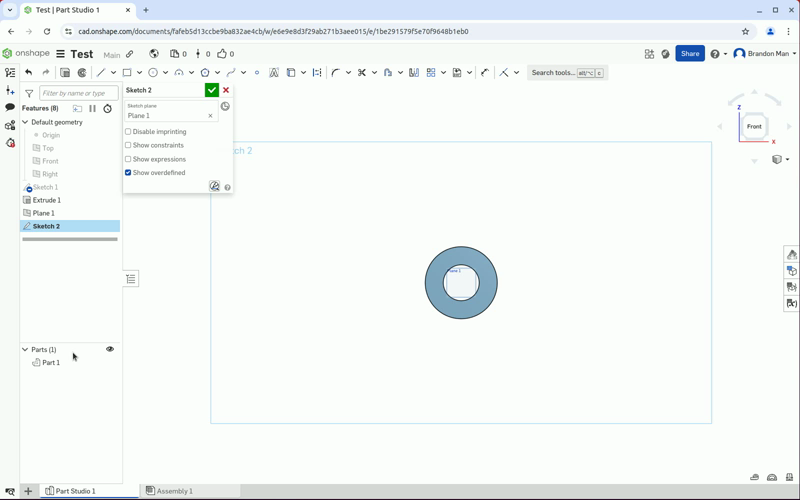
key(y)
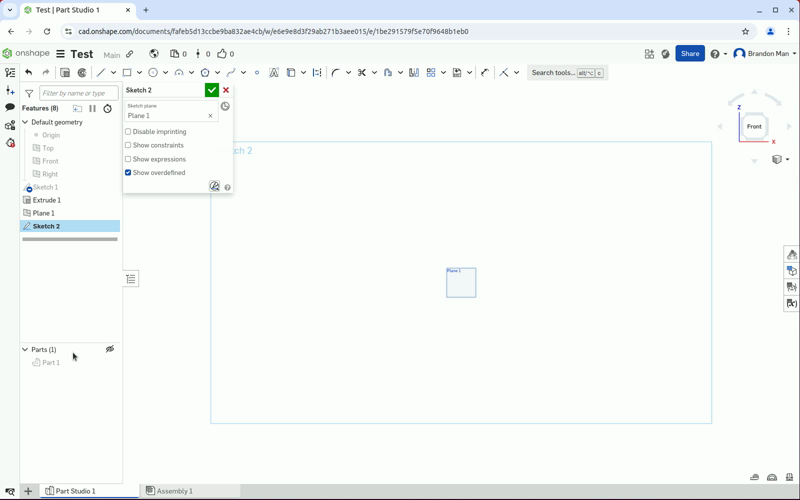
key(c)
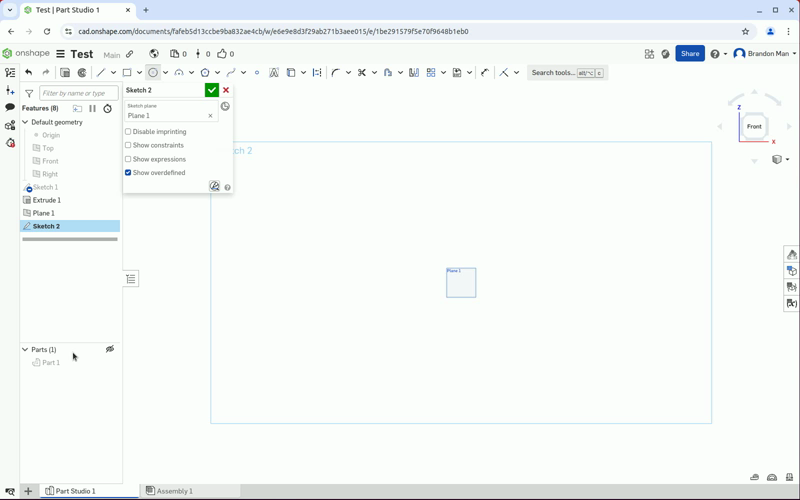
key_down(shift)
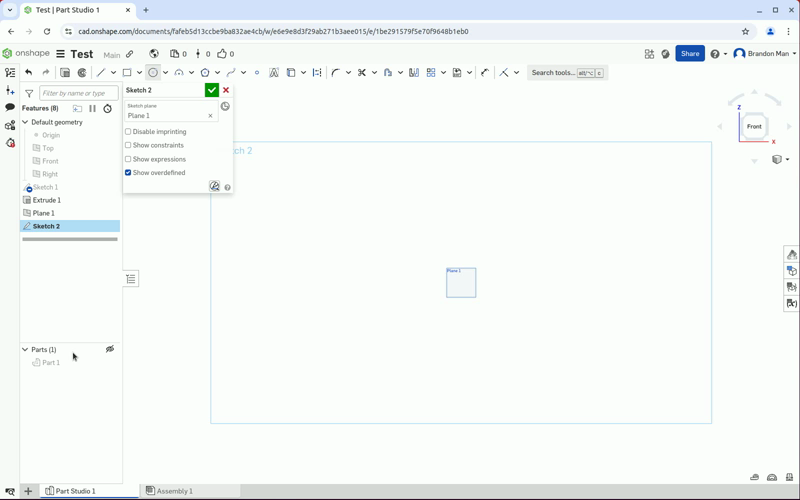
mouse_move(460, 282)
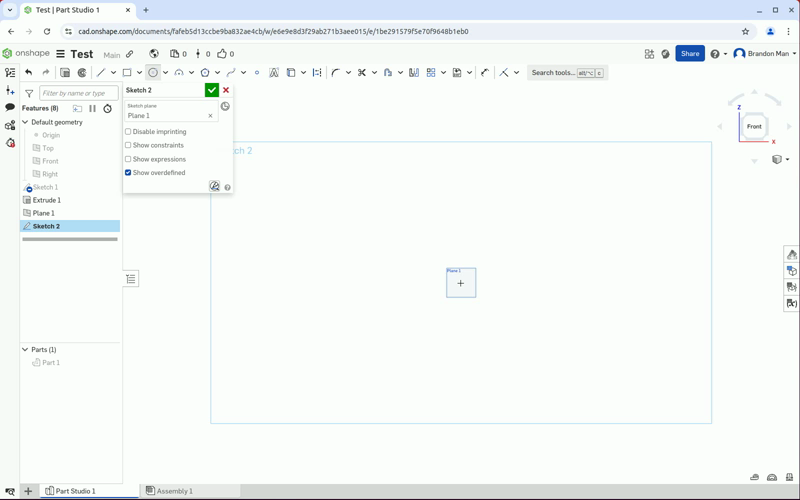
click(460, 282)
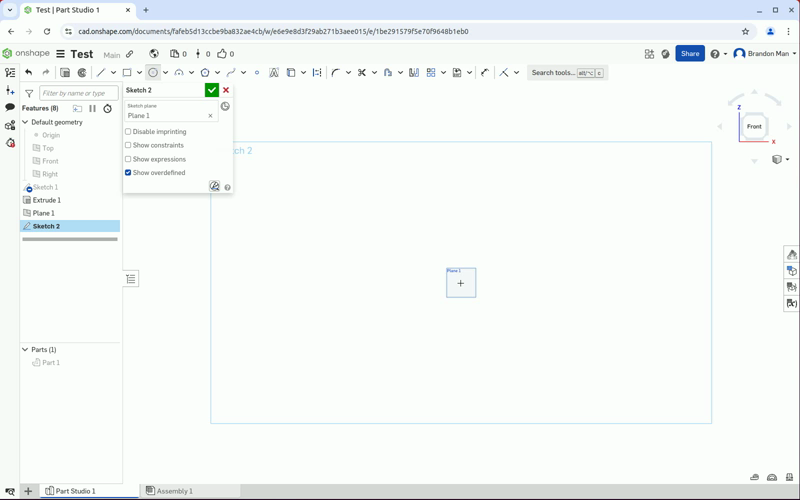
key_up(shift)
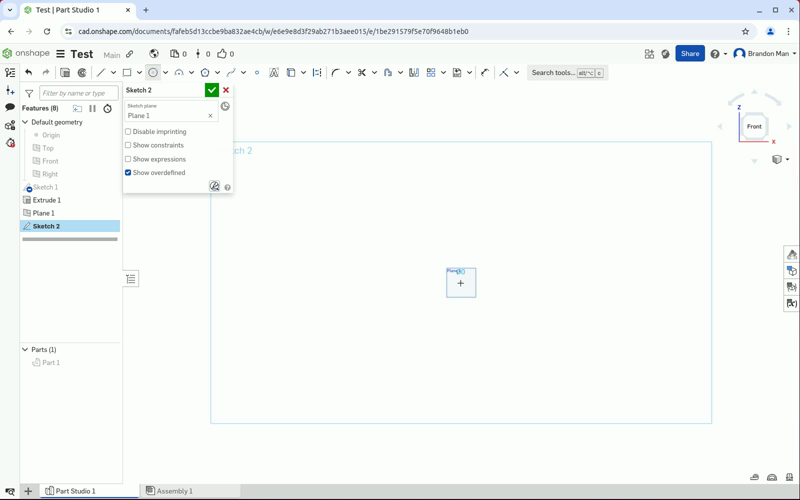
mouse_move(492, 282)
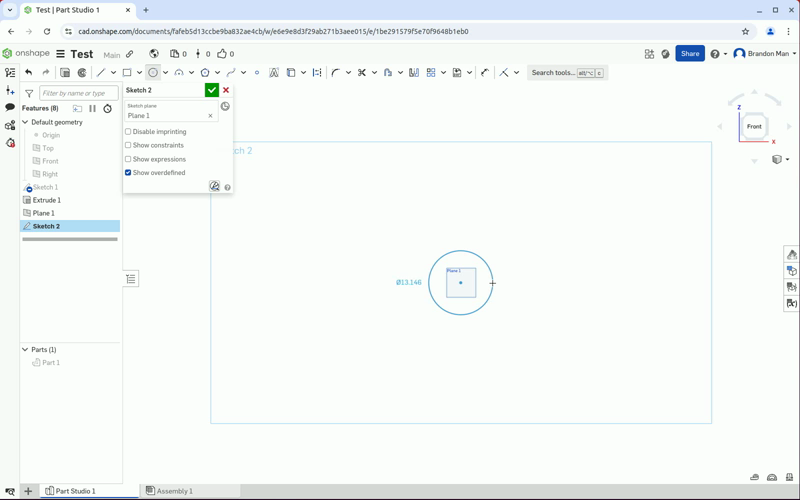
click(492, 282)
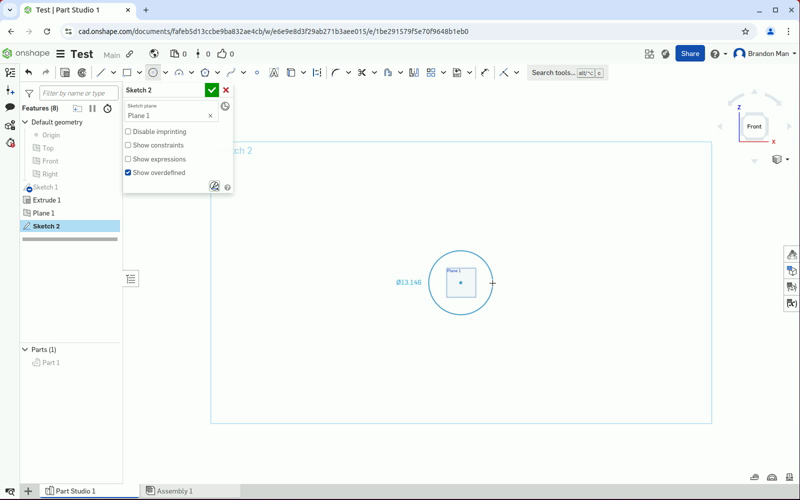
key(esc)
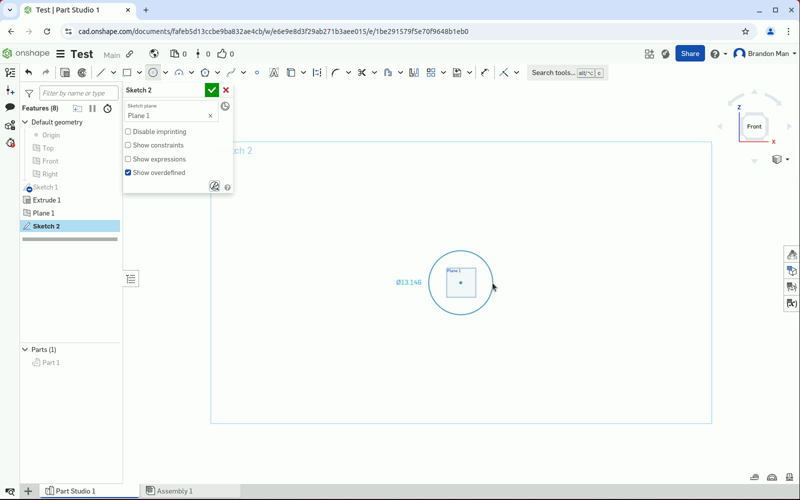
key(c)
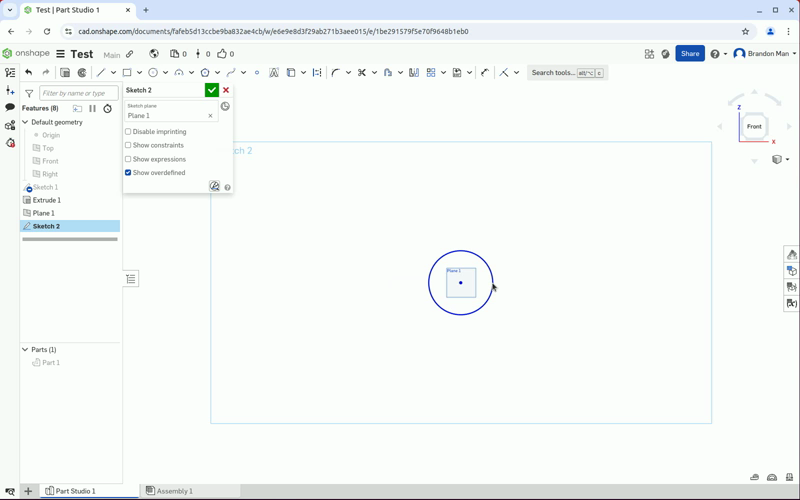
key_down(shift)
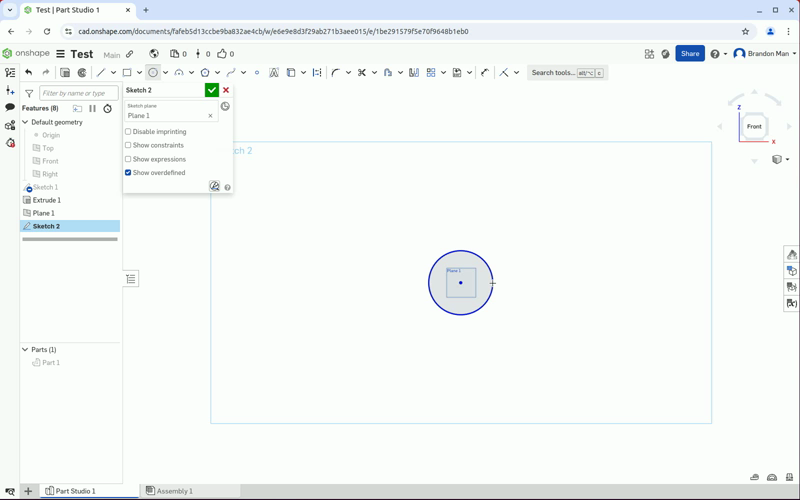
mouse_move(460, 282)
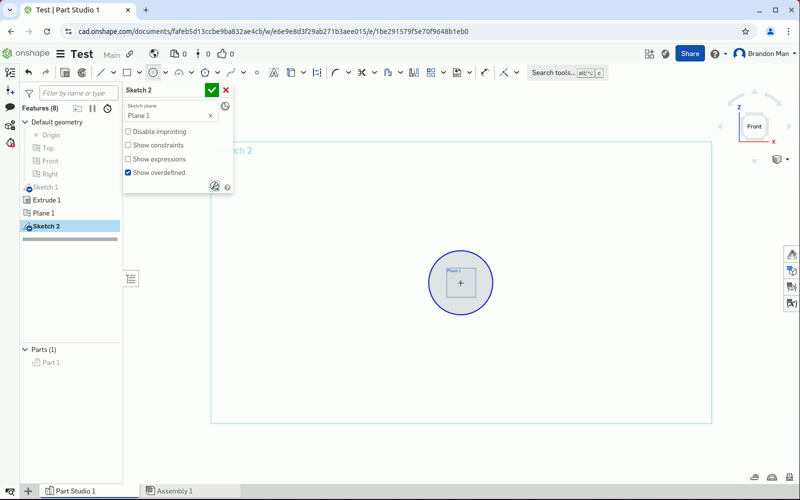
click(460, 282)
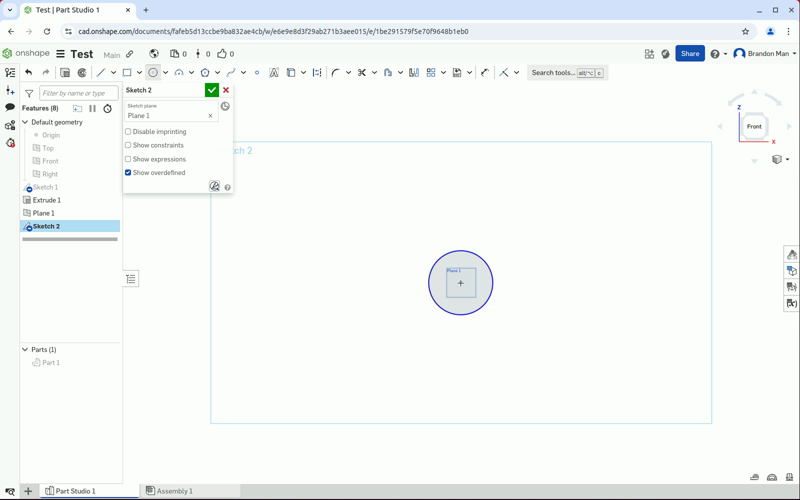
key_up(shift)
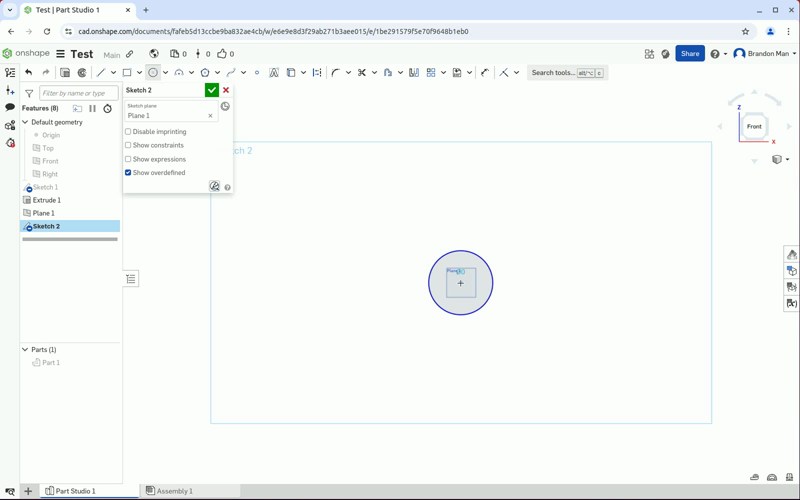
mouse_move(478, 282)
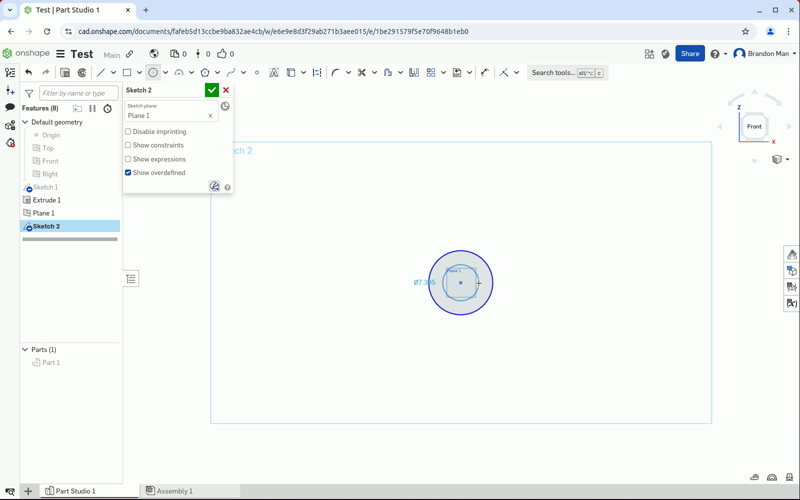
click(478, 282)
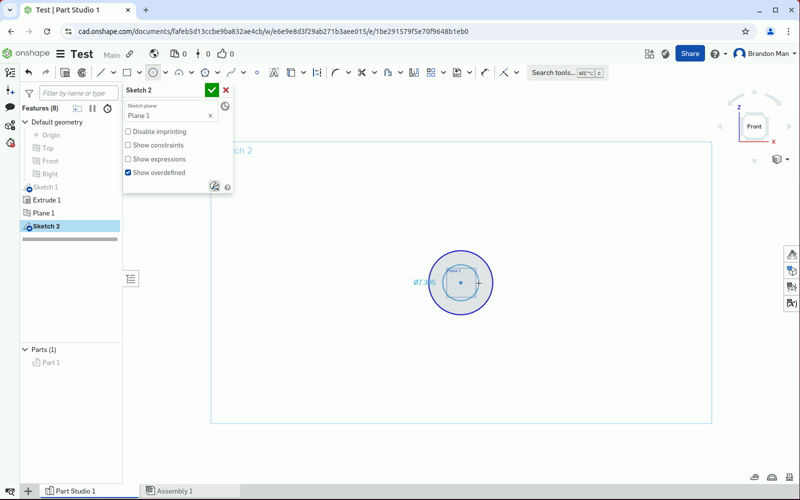
key(esc)
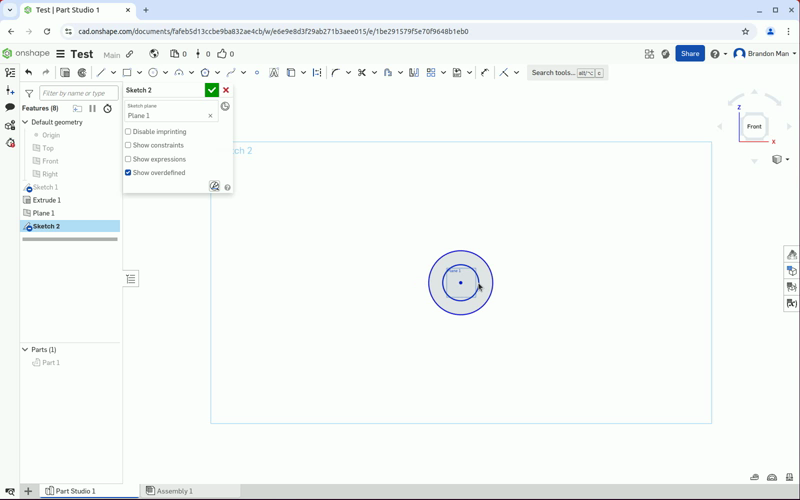
mouse_move(447, 305)
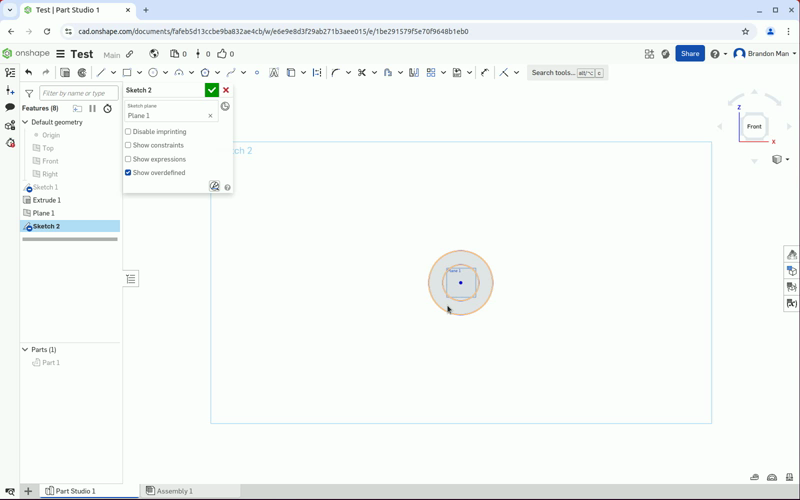
click(447, 305)
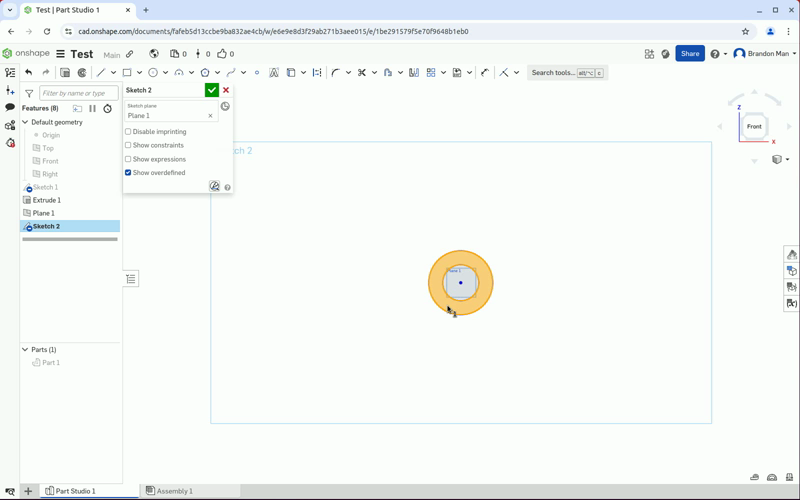
mouse_move(73, 352)
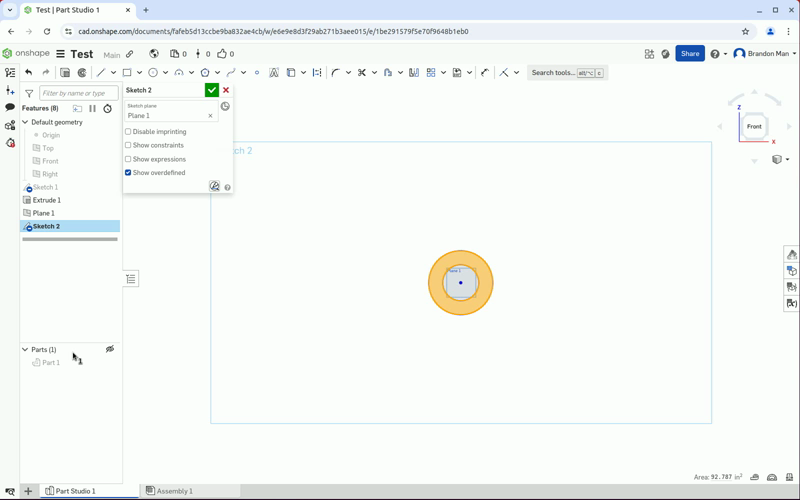
key(shift+y)
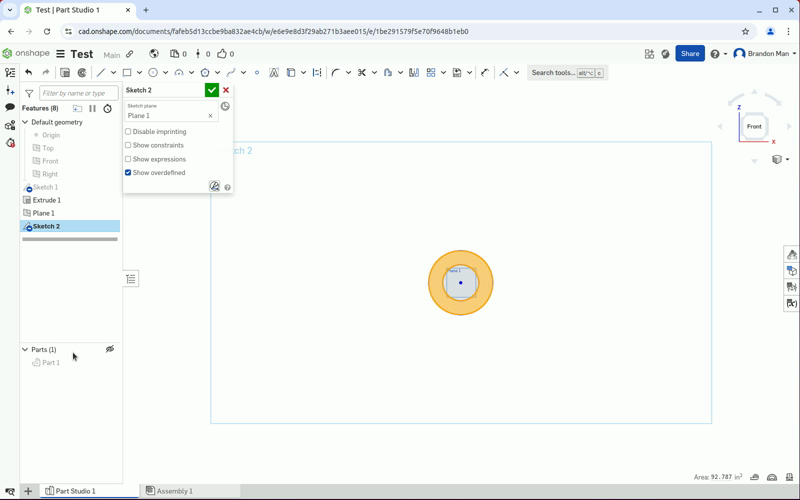
key(shift+e)
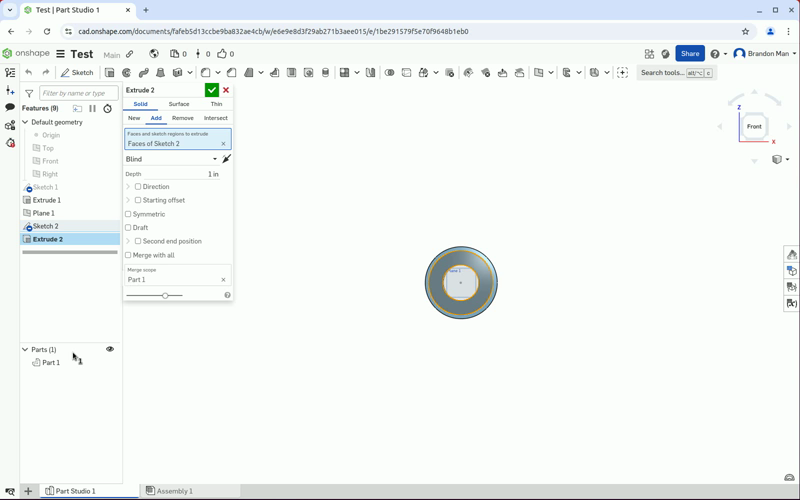
mouse_move(143, 106)
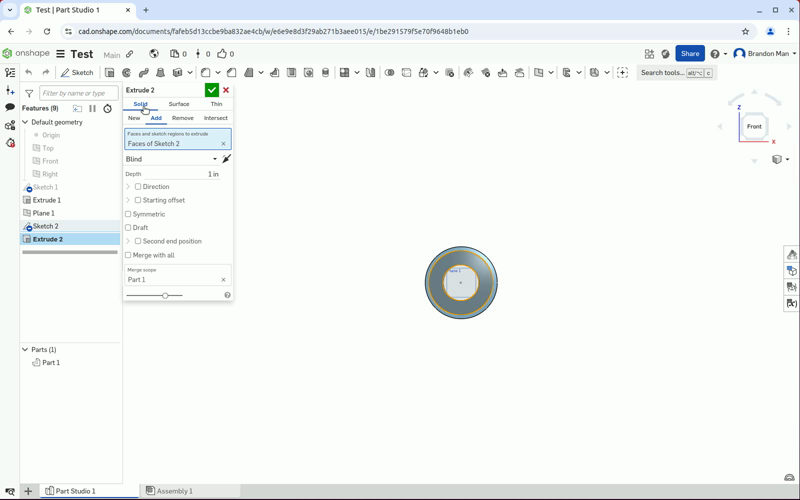
click(143, 106)
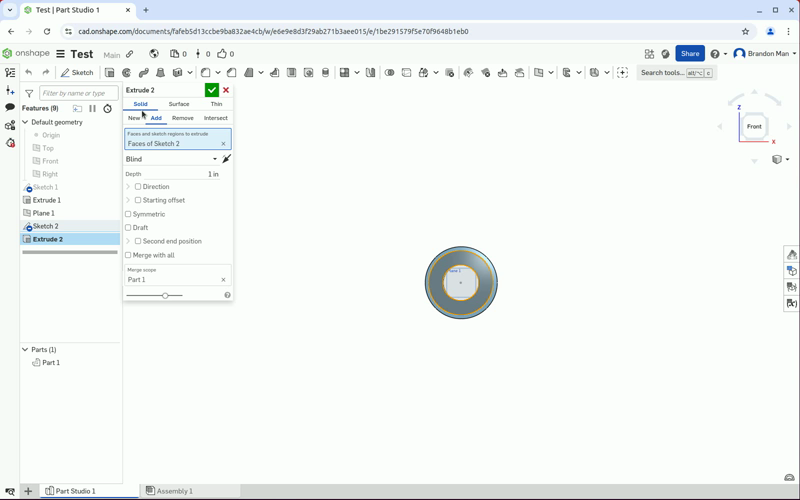
mouse_move(137, 120)
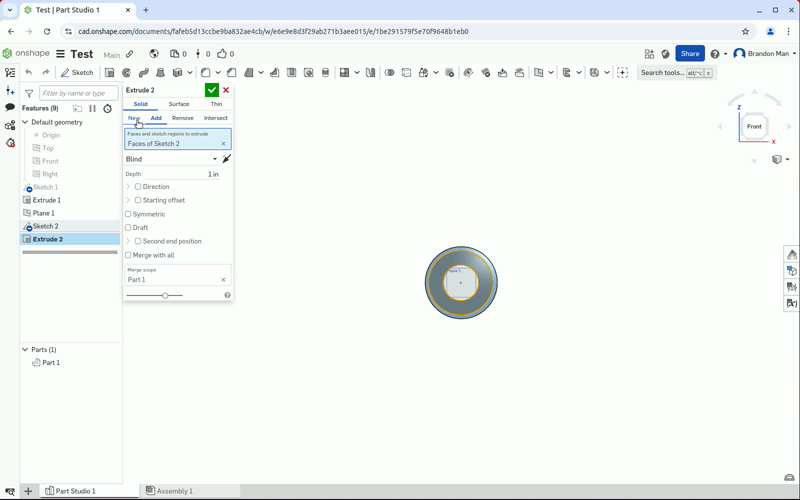
click(137, 120)
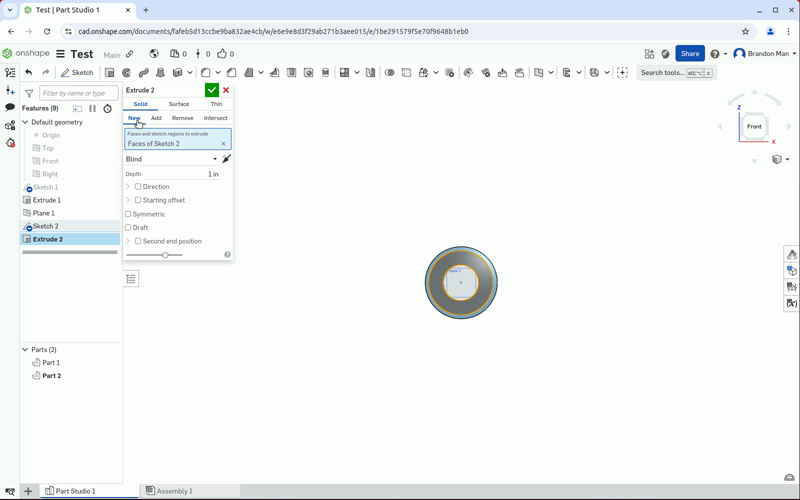
key(tab, 4)
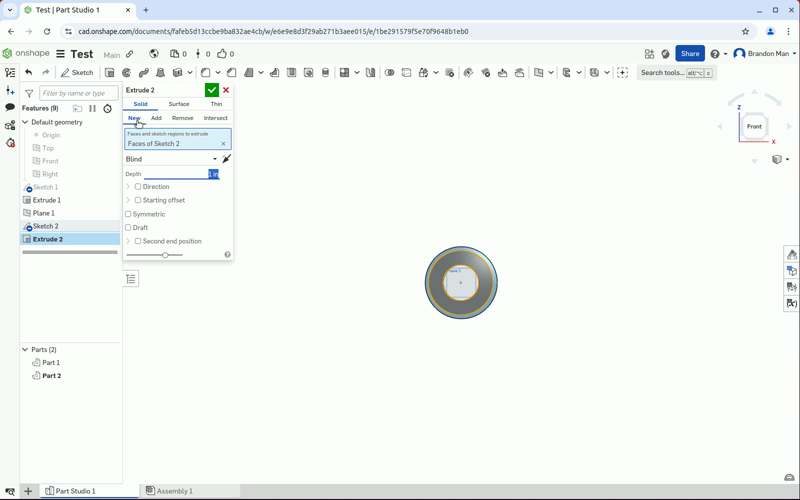
text(1.204)
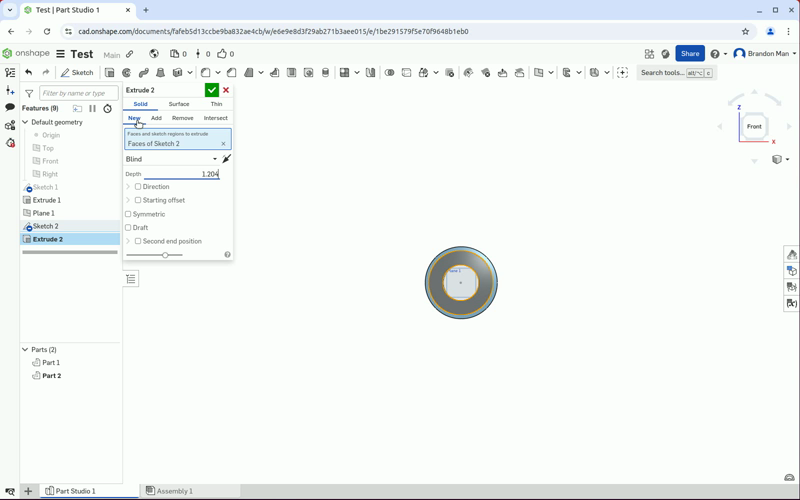
key(enter)
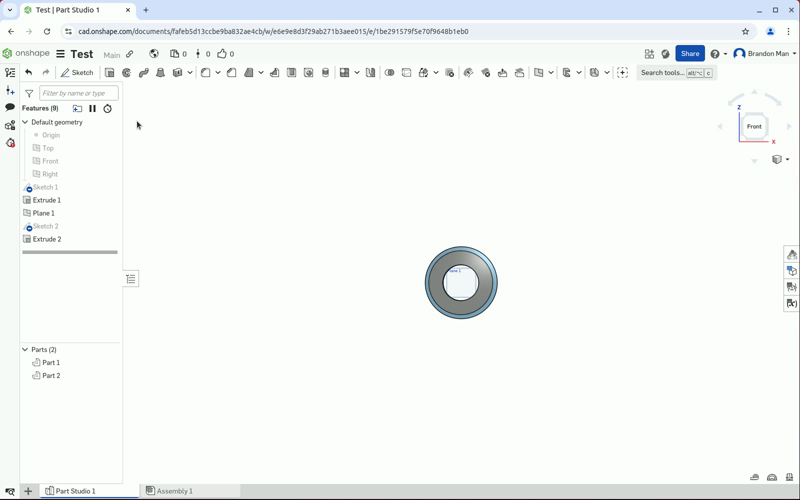
key(shift+h)
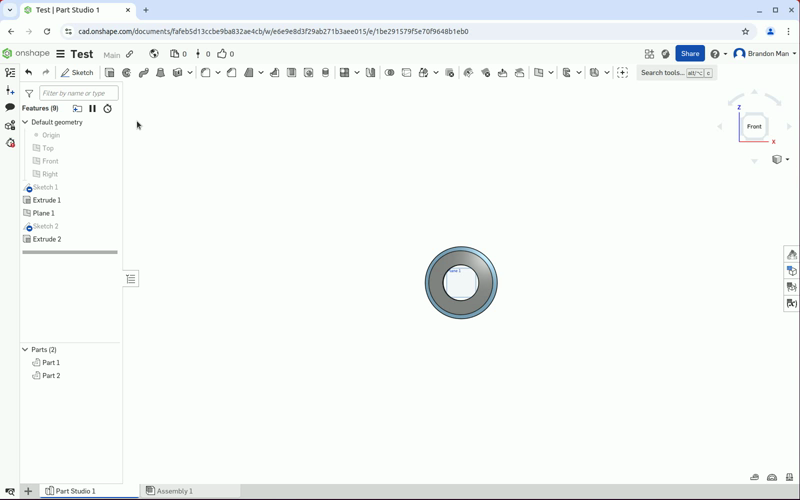
key(shift+h)
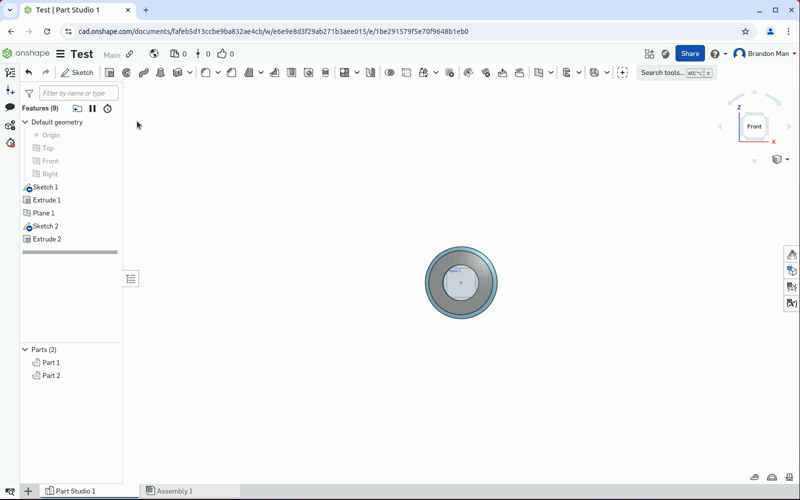
key(shift+7)
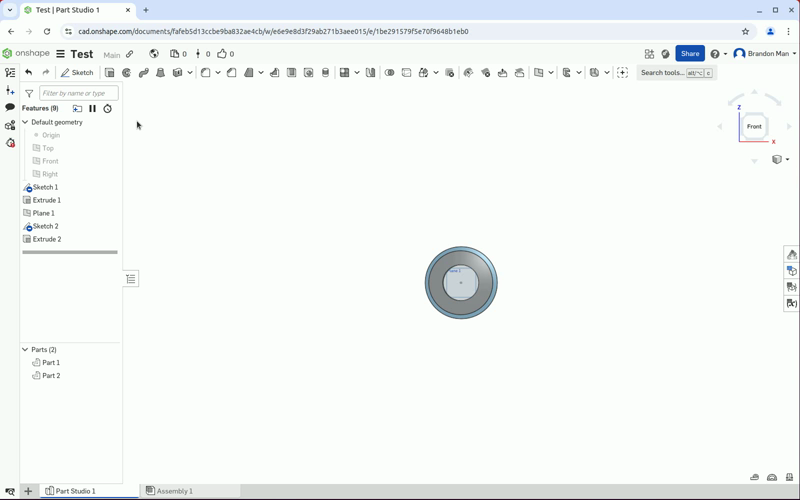
key(left, 2)
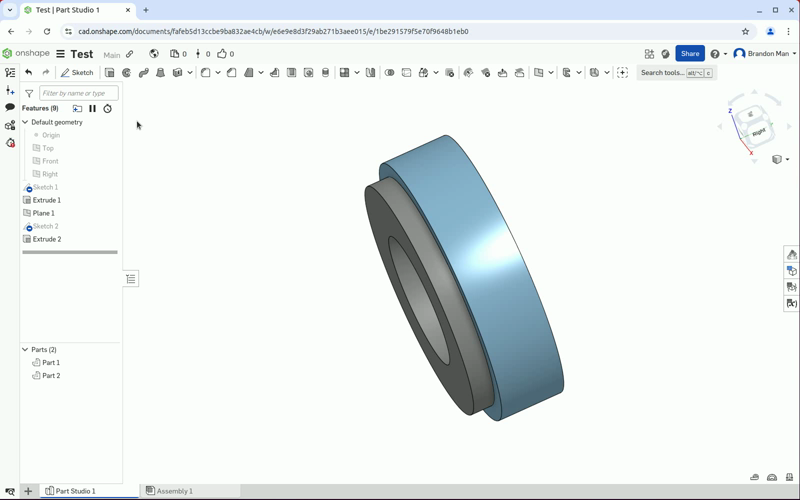
key(down, 2)
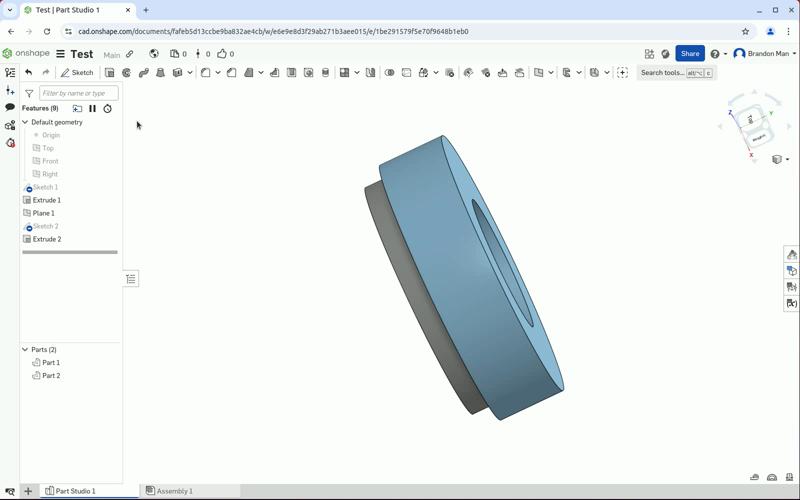
key(up, 2)
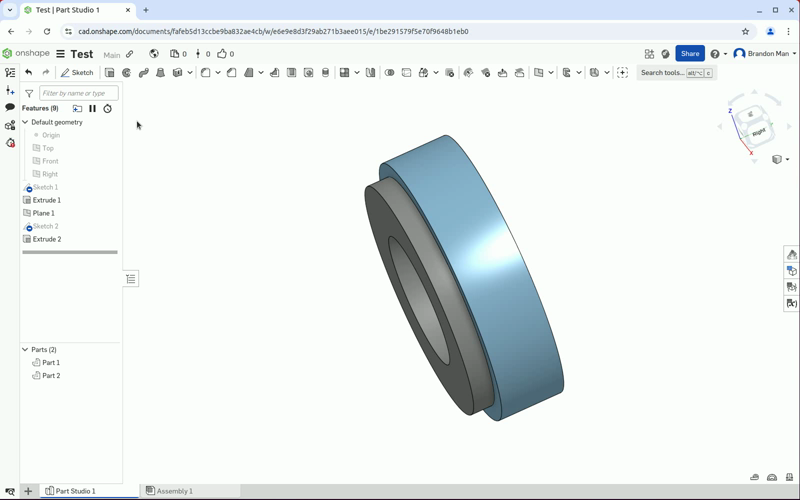
key(right, 2)
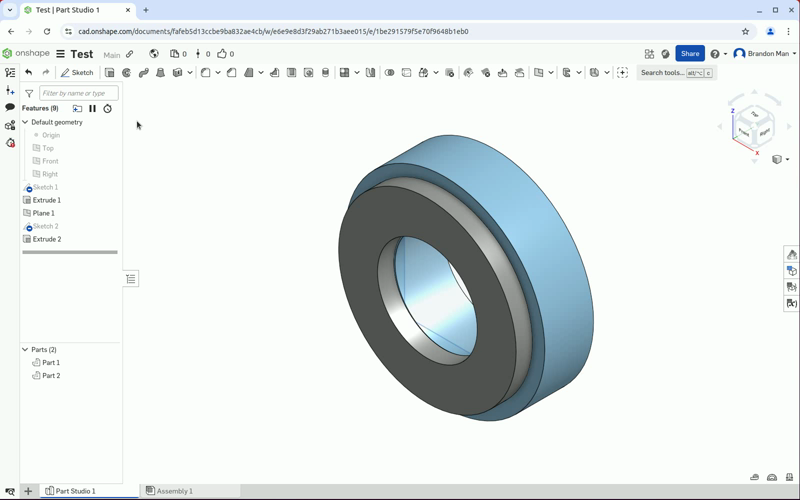
mouse_move(73, 189)
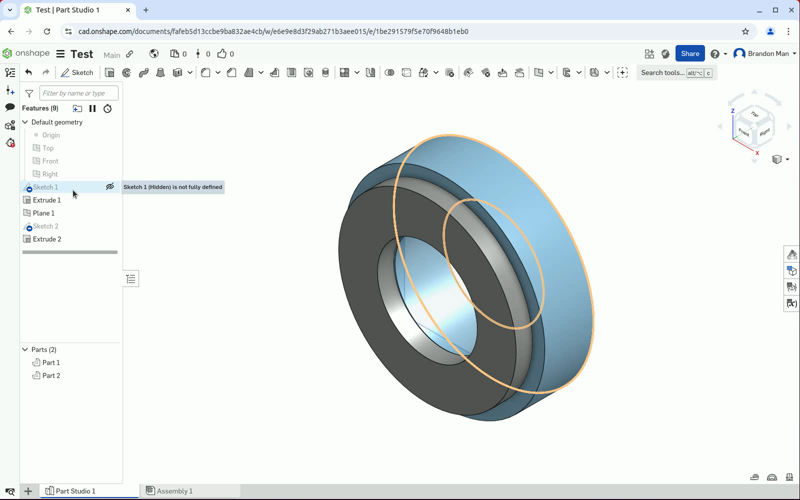
click(73, 189)